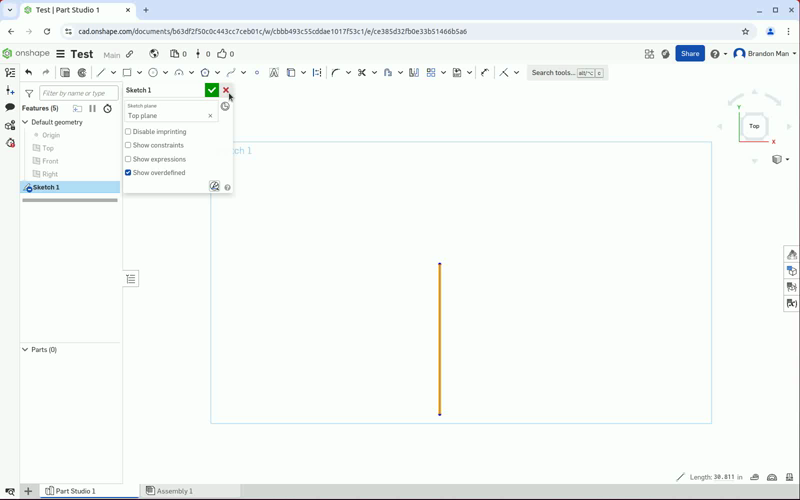
key(shift+h)
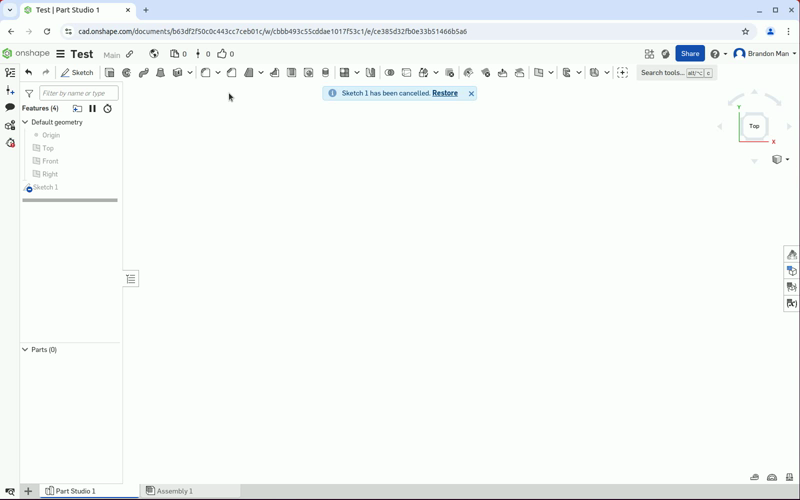
mouse_move(73, 352)
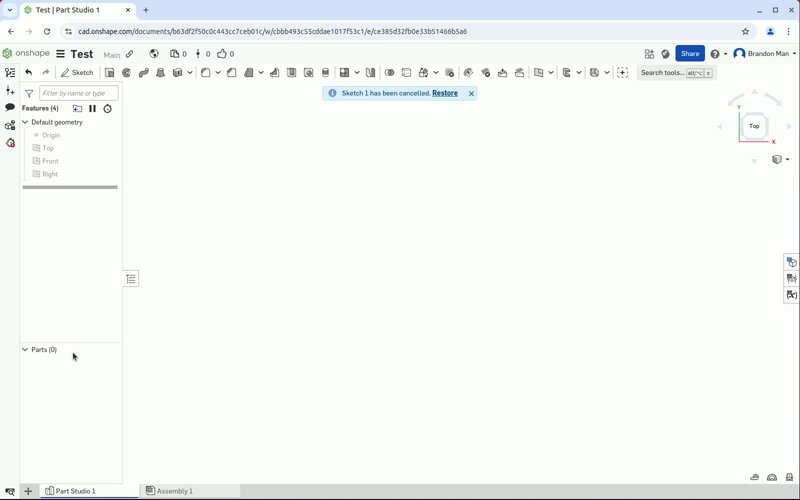
key(y)
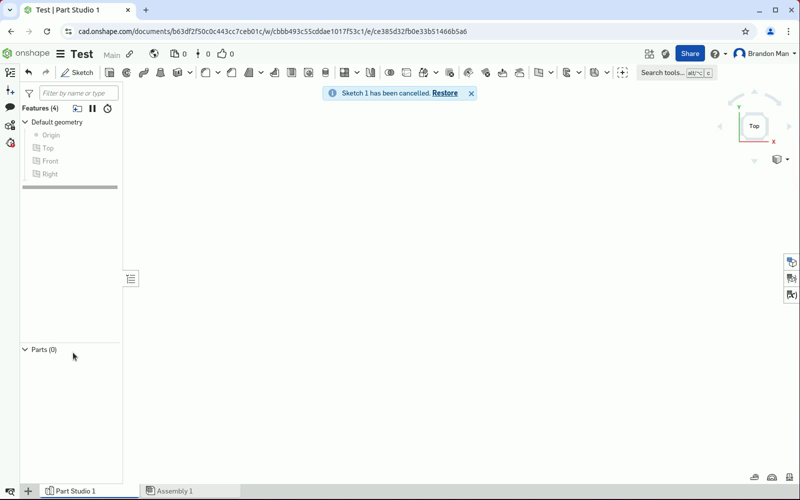
key(shift+p)
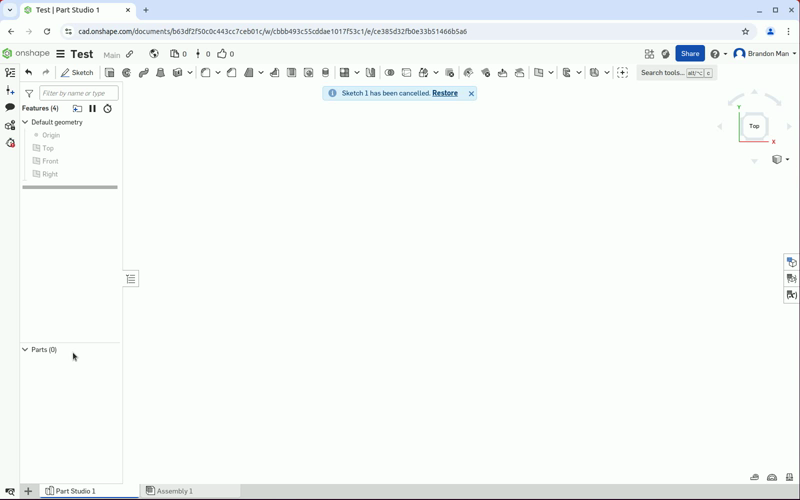
key(space)
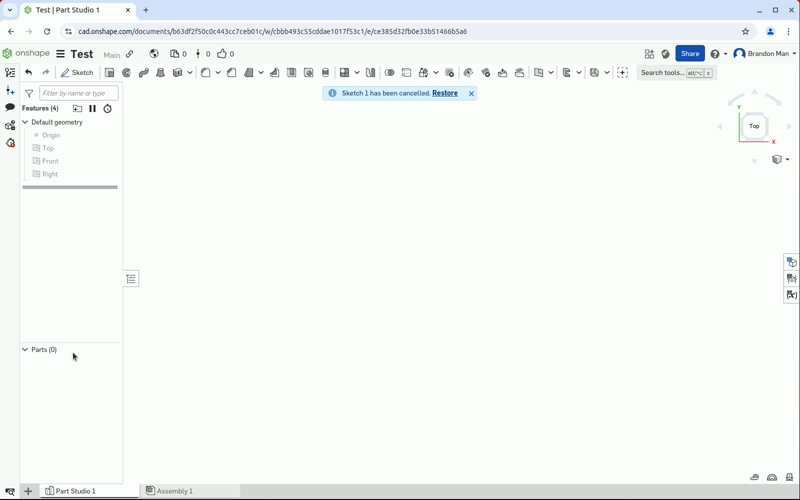
key_down(shift)
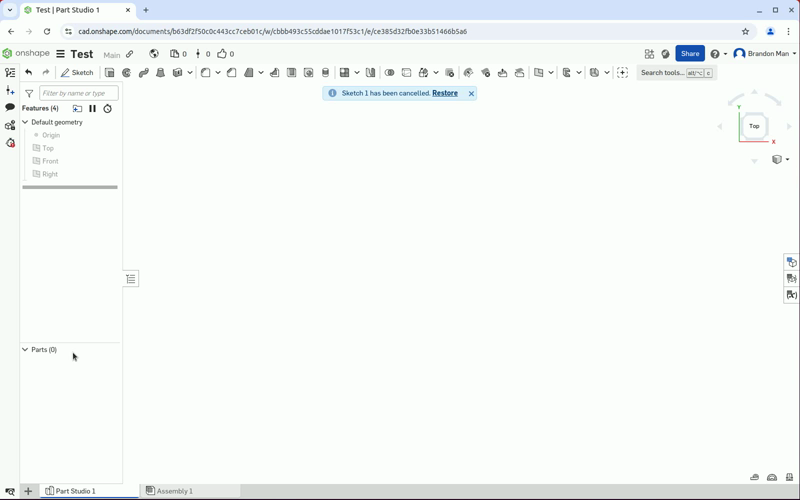
key(up)
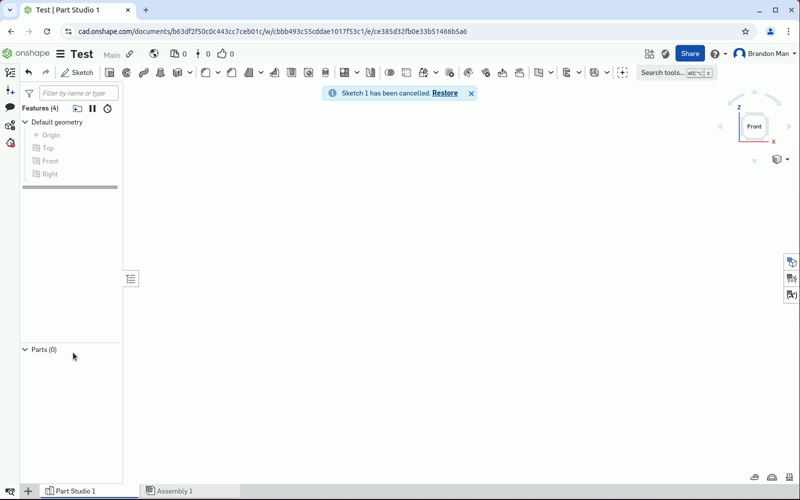
key_up(shift)
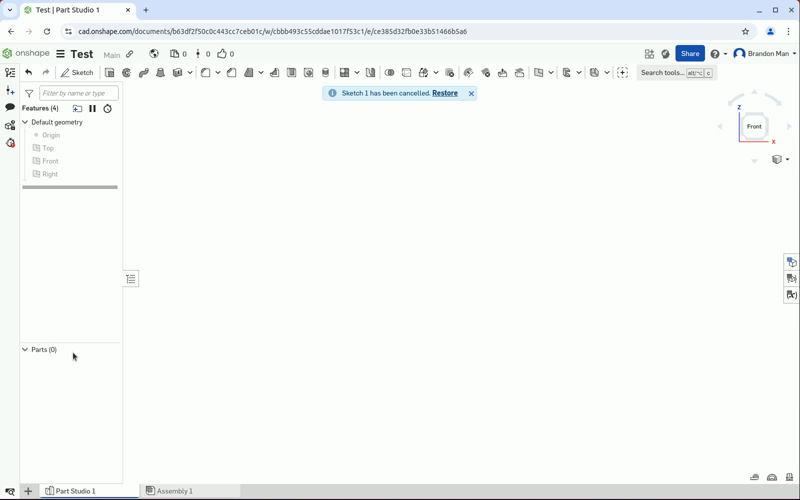
mouse_move(73, 352)
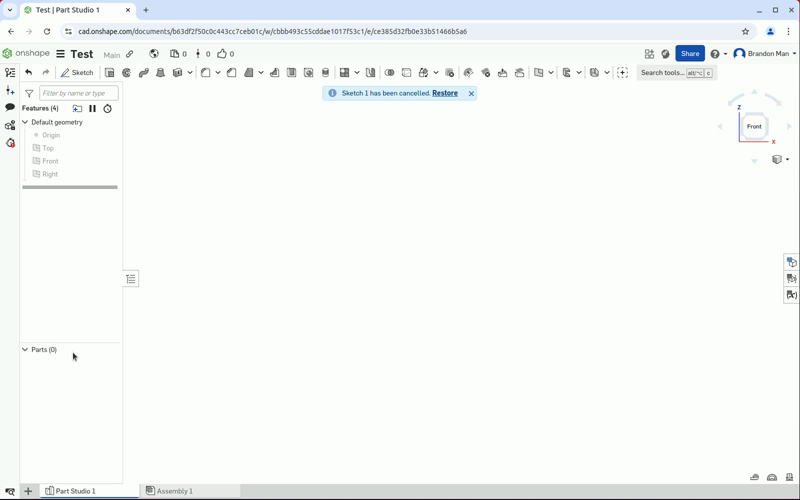
key(shift+y)
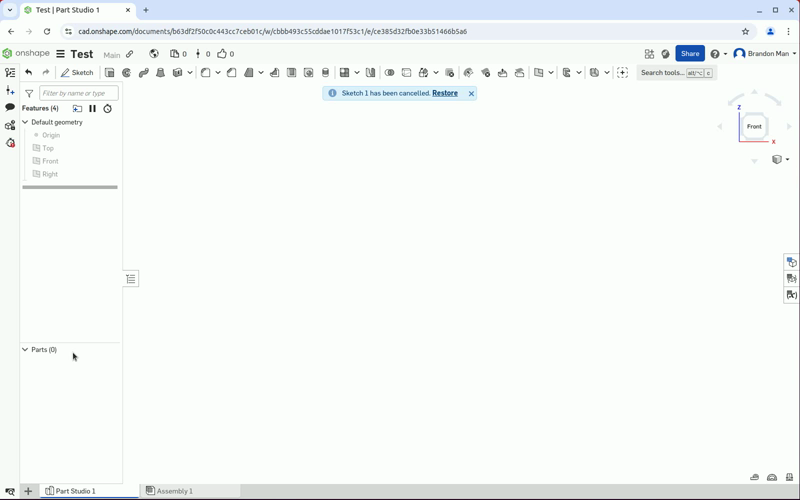
key(shift+s)
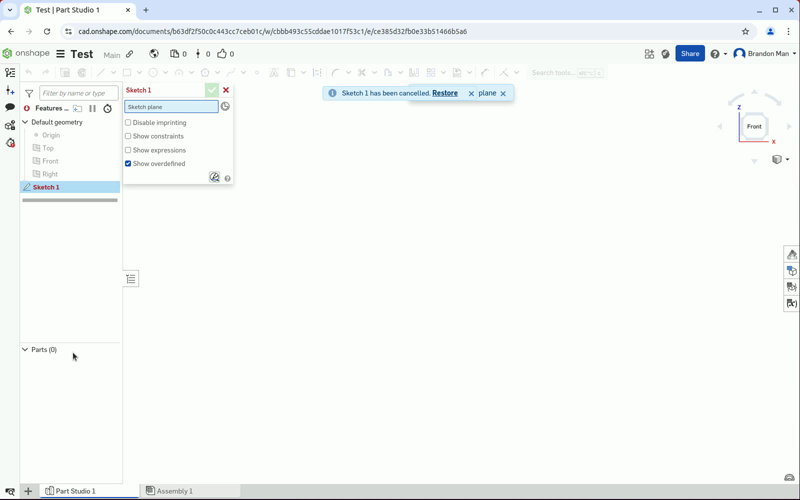
mouse_move(73, 163)
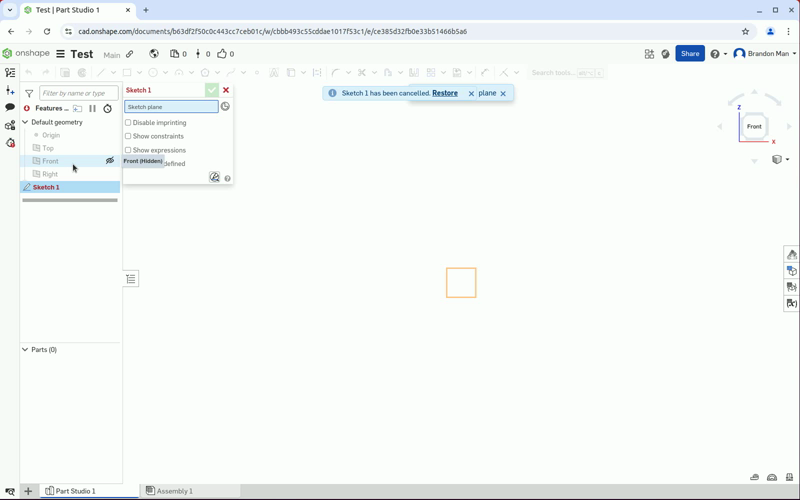
click(73, 163)
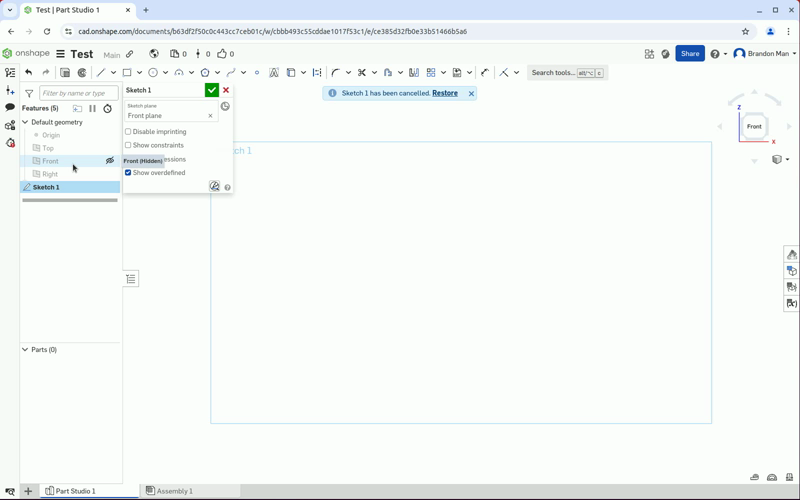
mouse_move(73, 352)
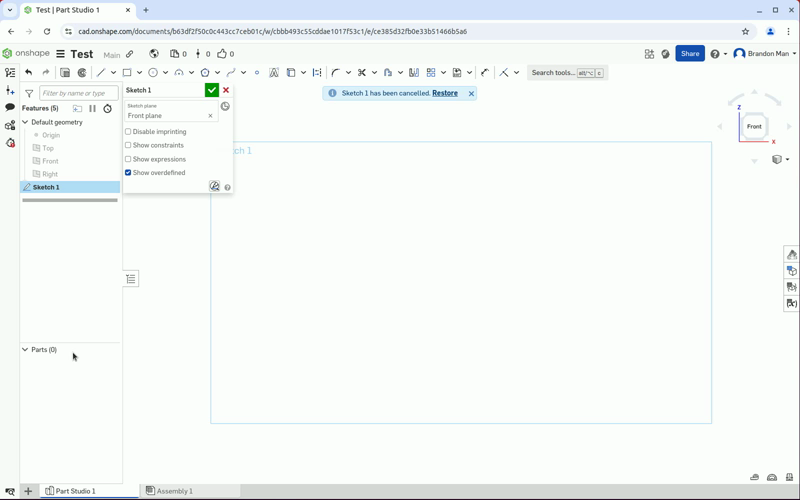
key(y)
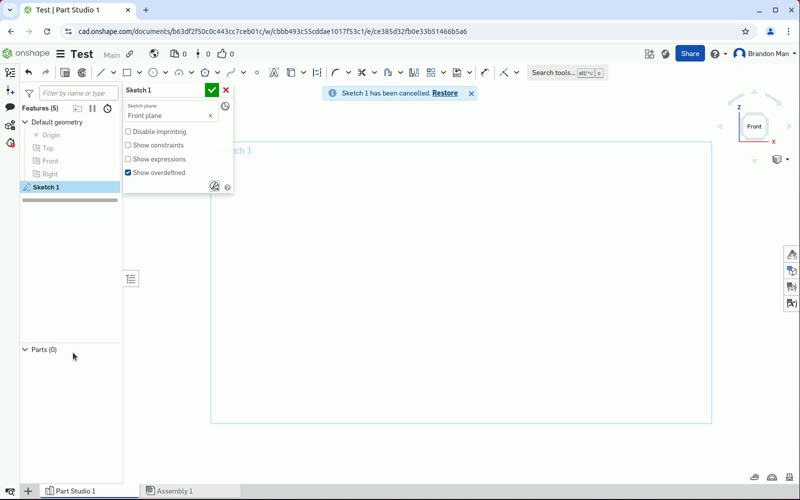
key(c)
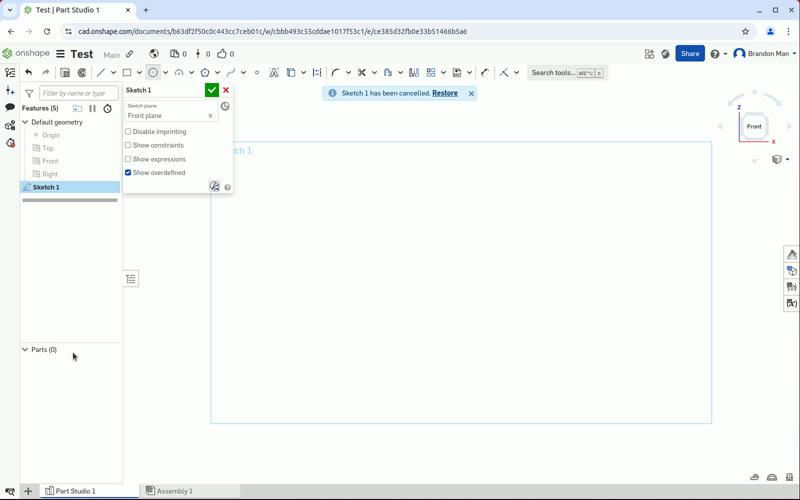
key_down(shift)
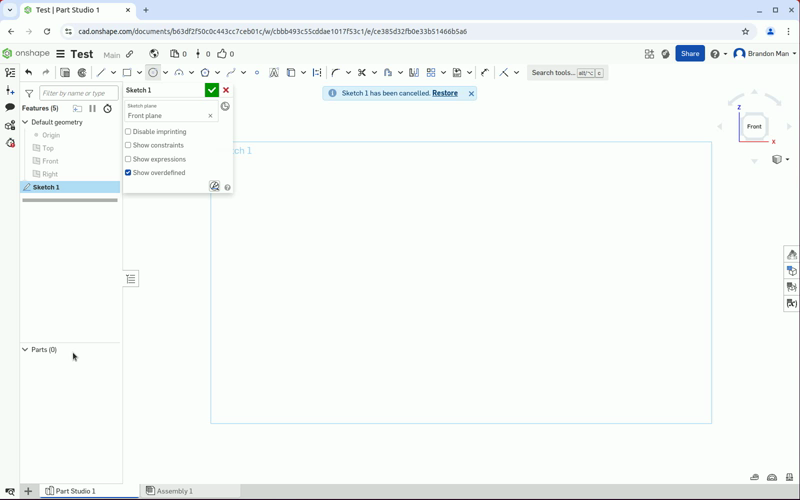
mouse_move(461, 282)
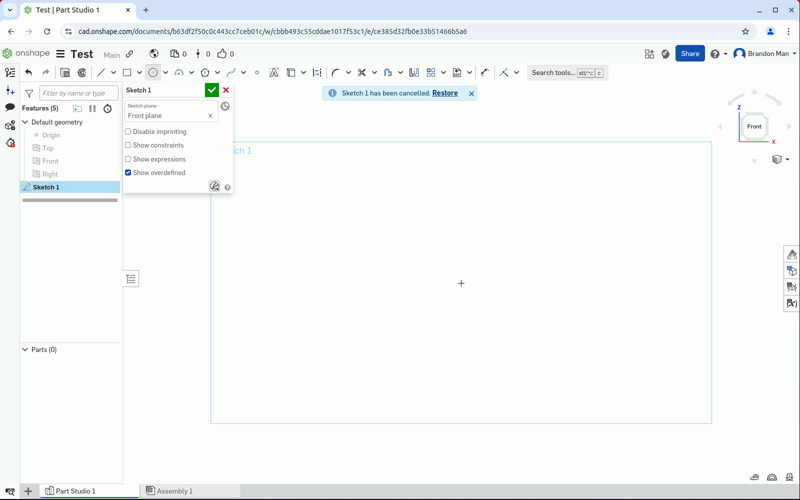
click(461, 282)
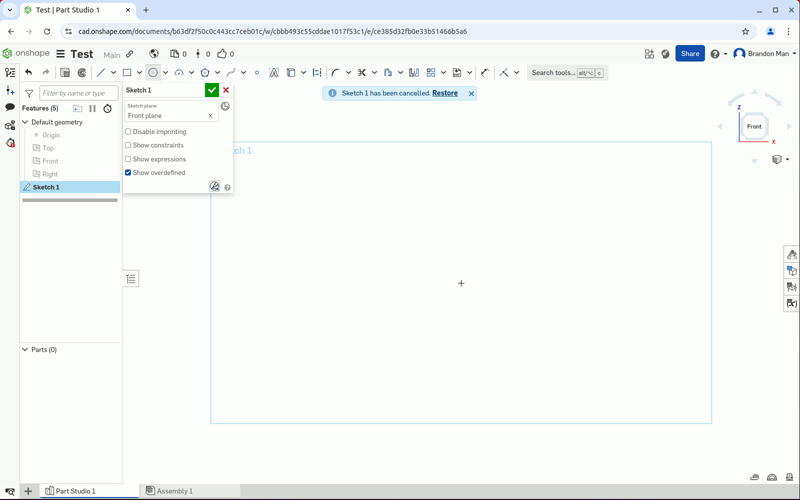
key_up(shift)
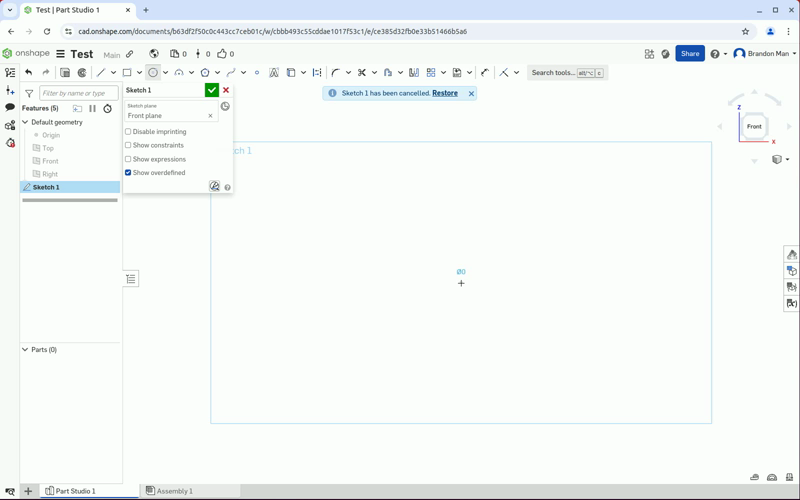
mouse_move(574, 282)
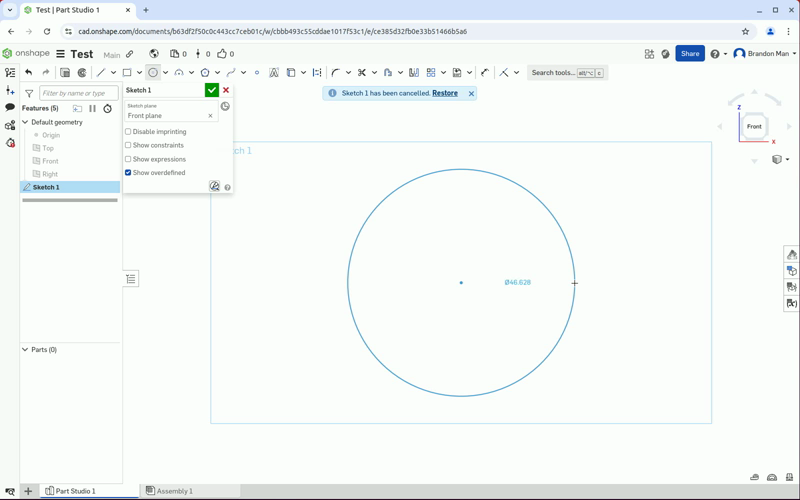
click(574, 282)
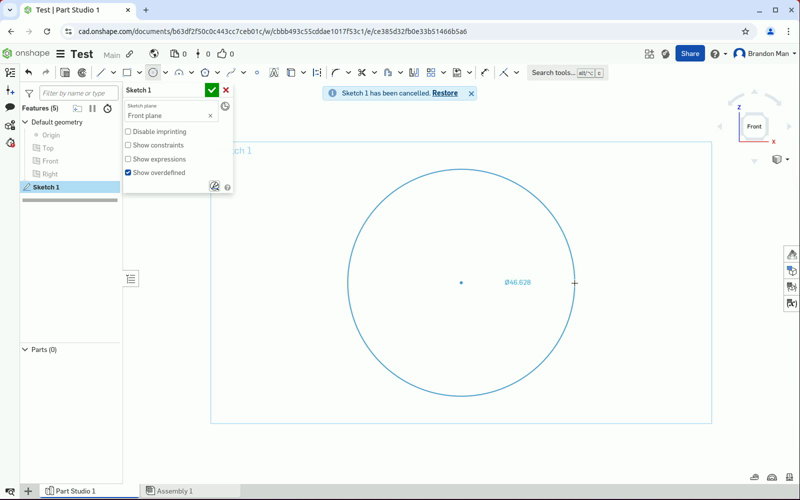
key(esc)
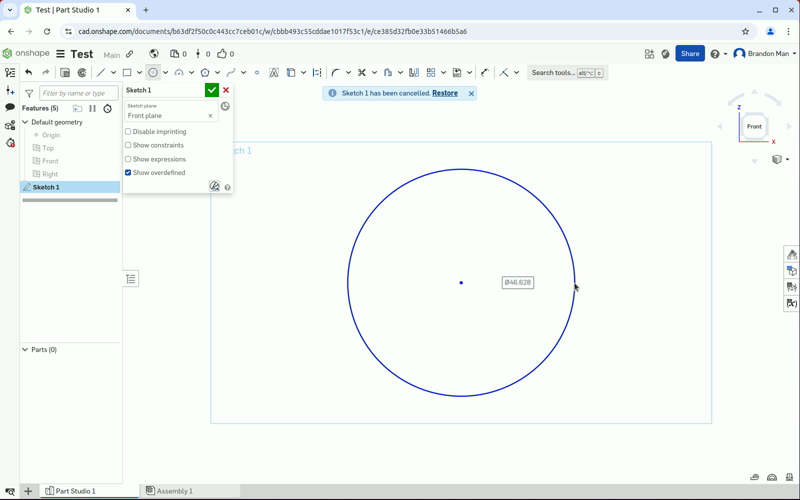
mouse_move(498, 287)
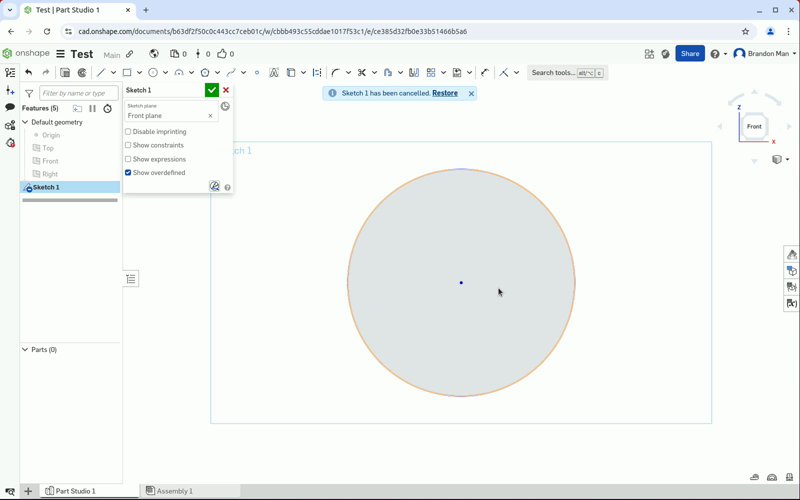
click(498, 287)
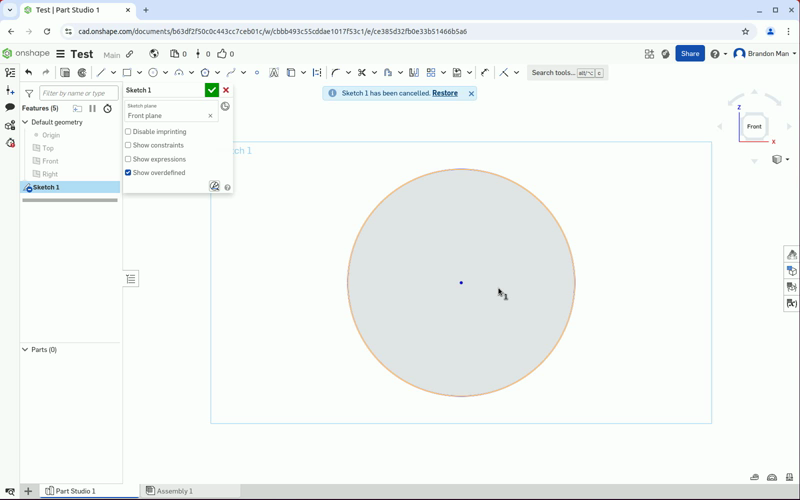
mouse_move(73, 352)
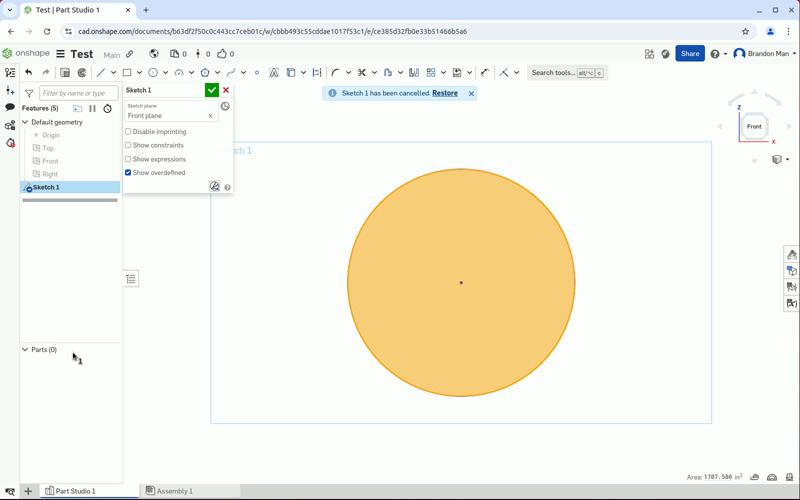
key(shift+y)
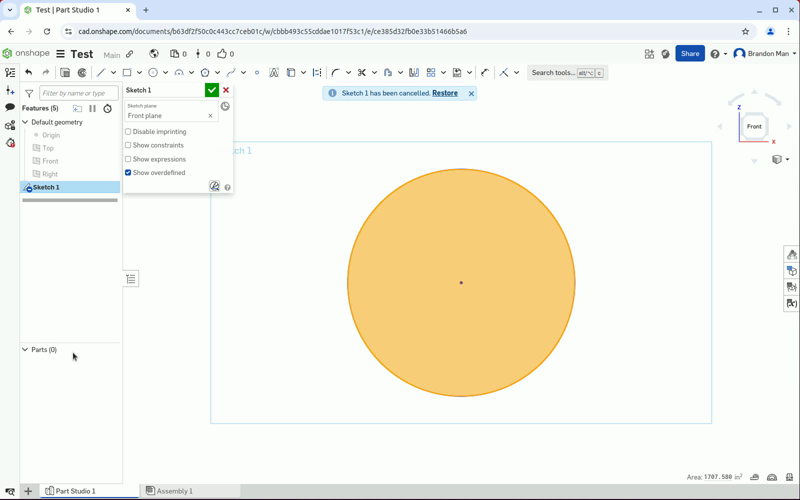
key(shift+e)
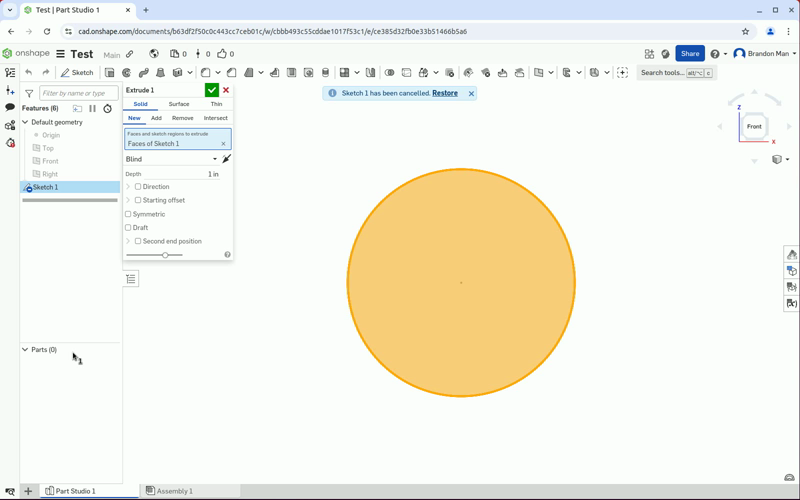
mouse_move(143, 106)
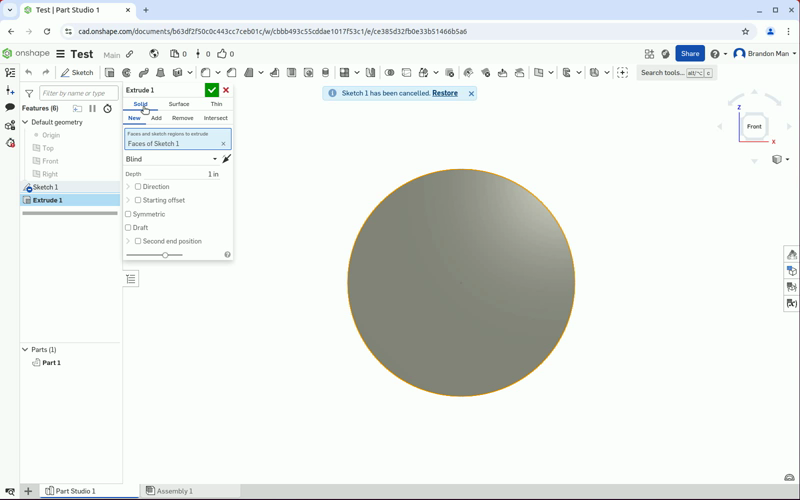
click(143, 106)
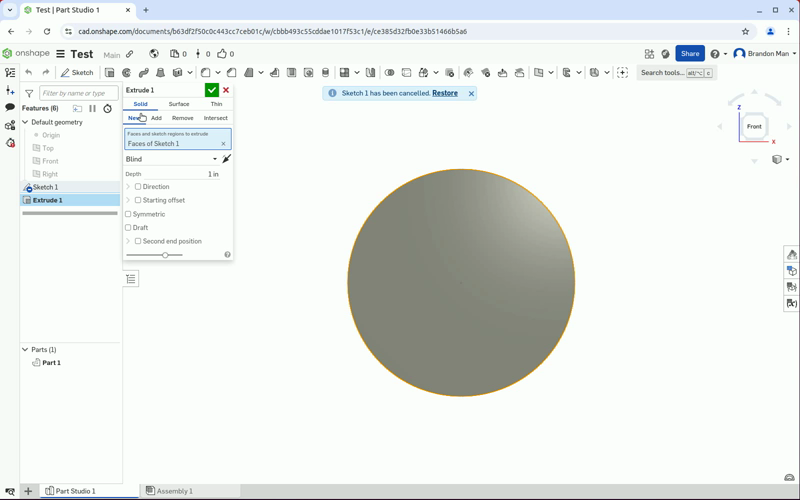
mouse_move(137, 120)
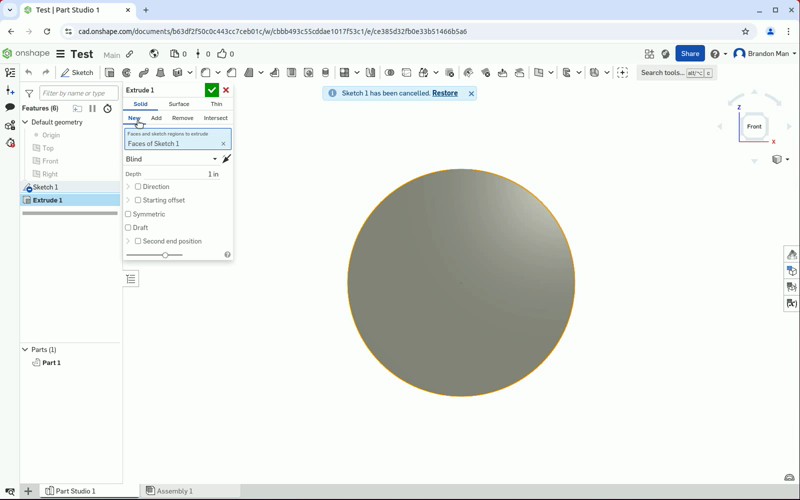
click(137, 120)
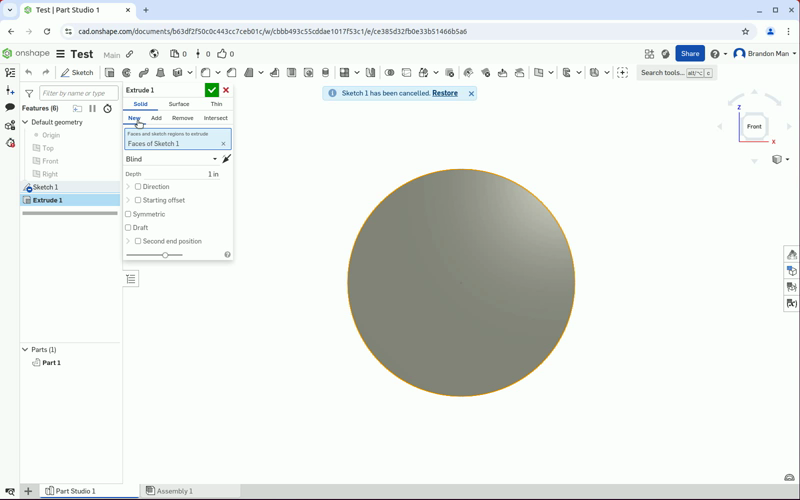
key(tab, 4)
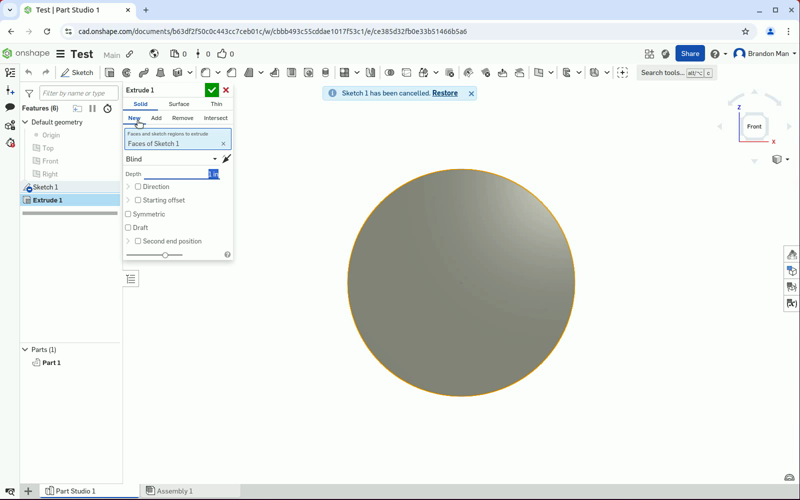
text(3.851)
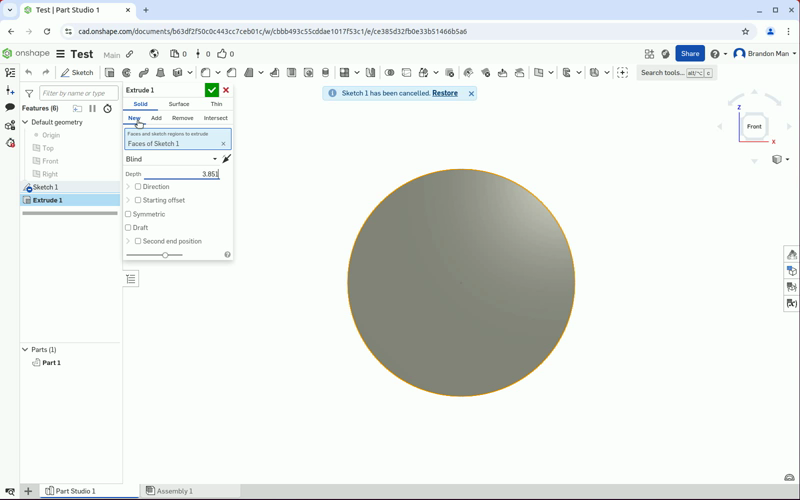
key(enter)
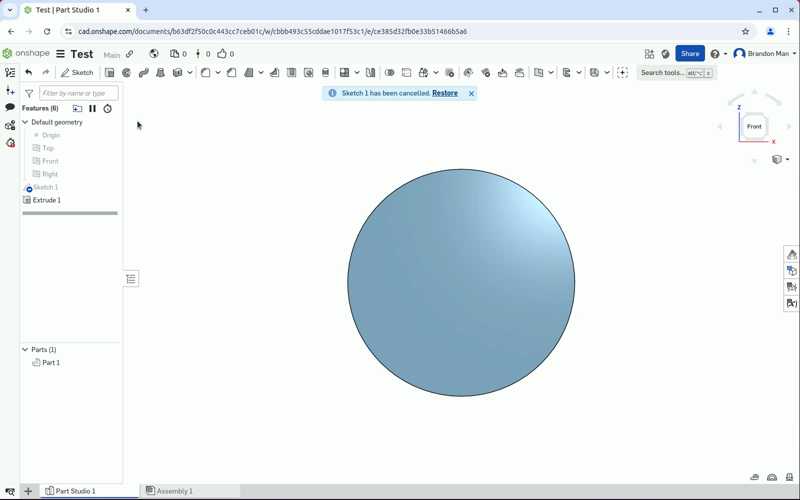
key(shift+h)
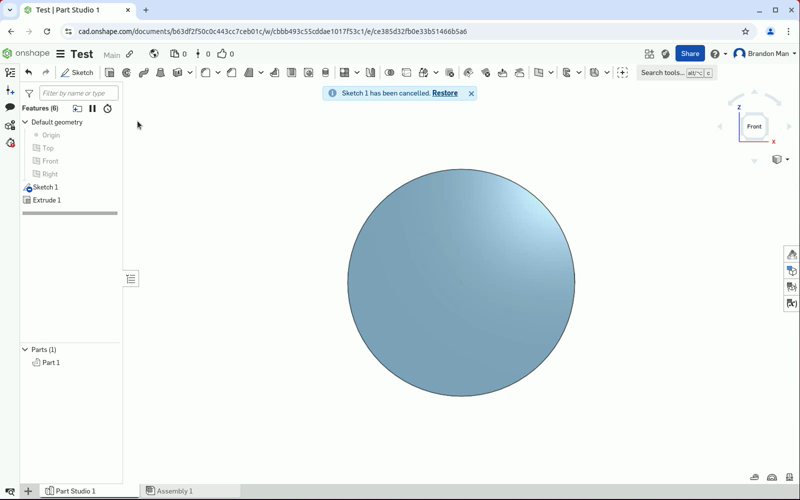
key(shift+h)
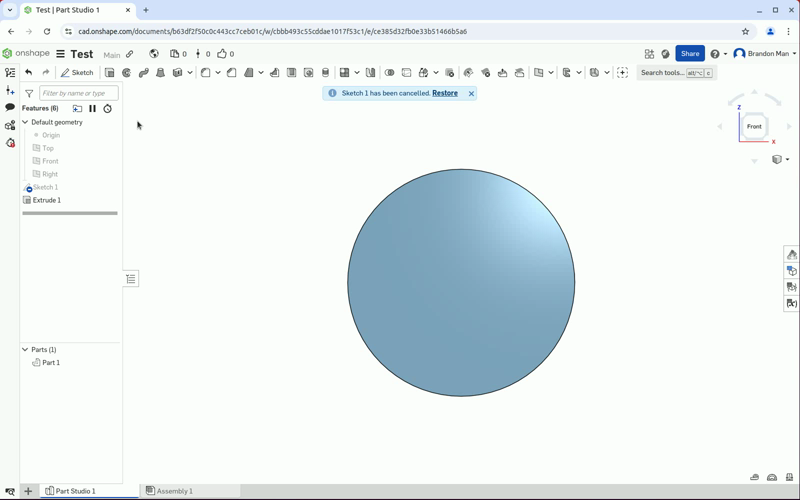
mouse_move(73, 189)
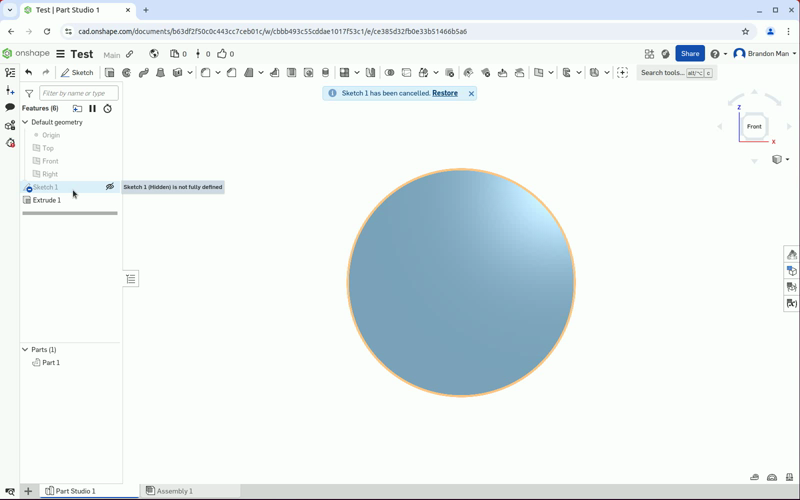
click(73, 189)
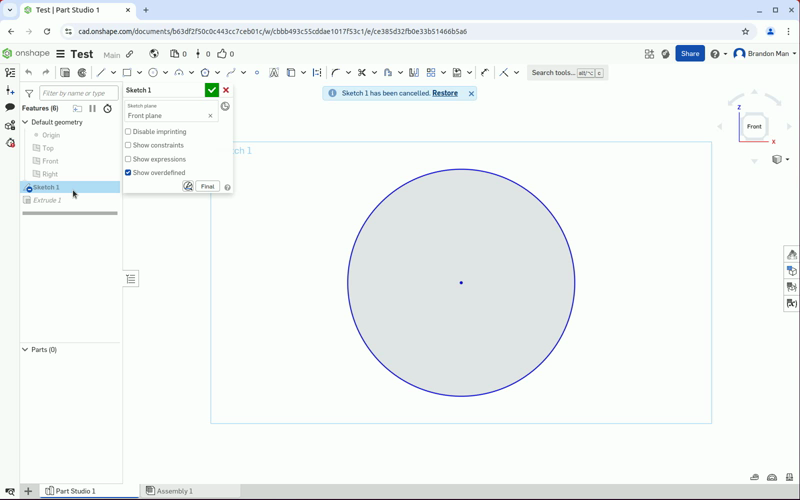
mouse_move(229, 92)
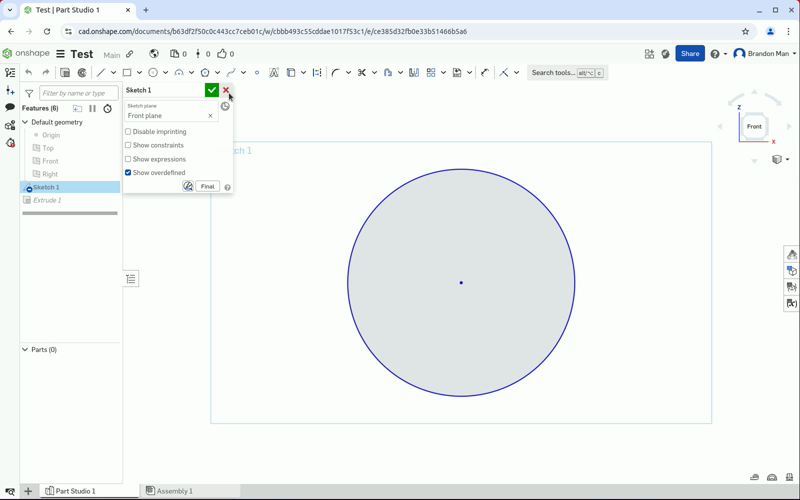
click(229, 92)
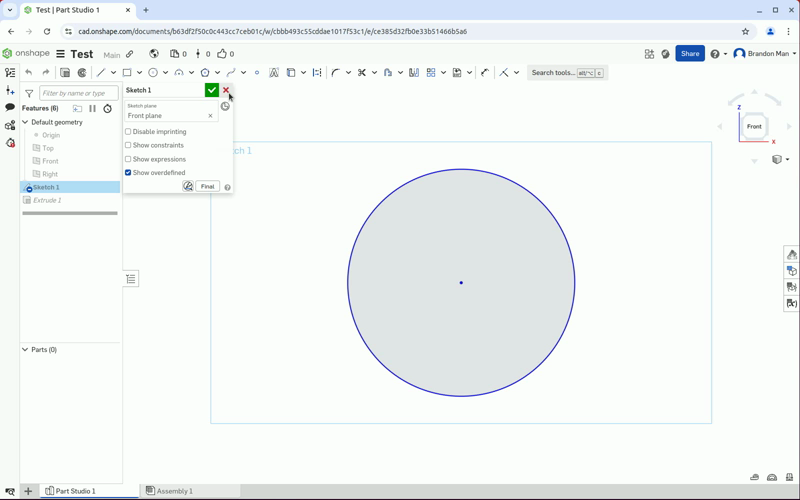
key(shift+s)
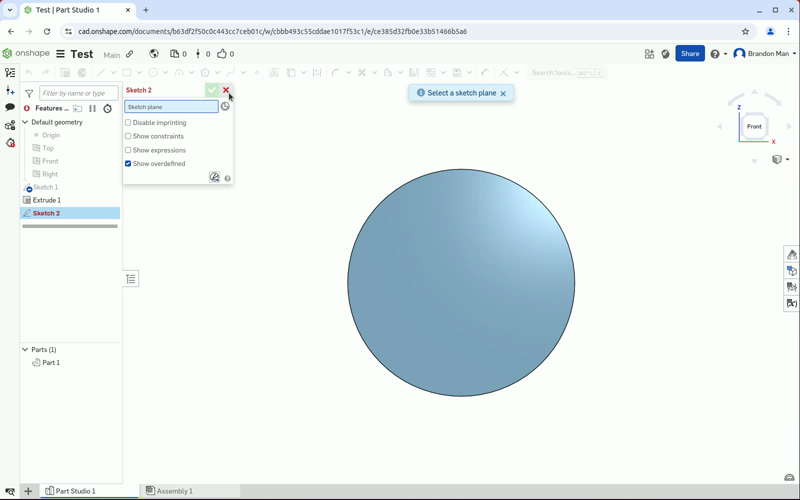
mouse_move(73, 163)
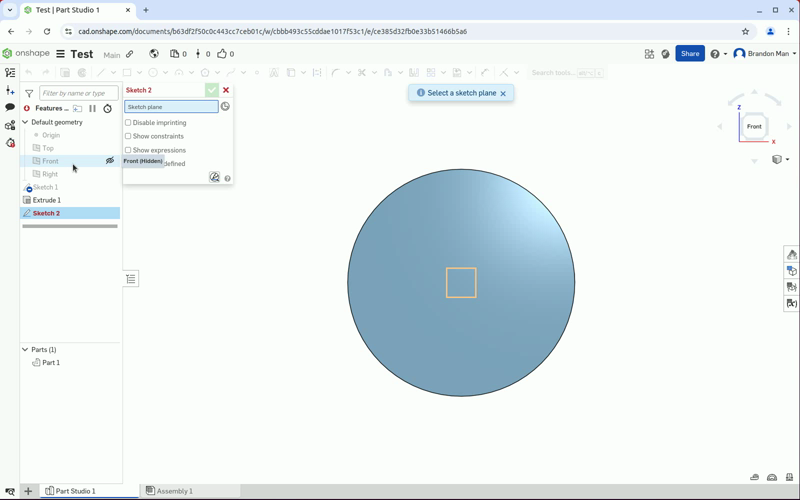
click(73, 163)
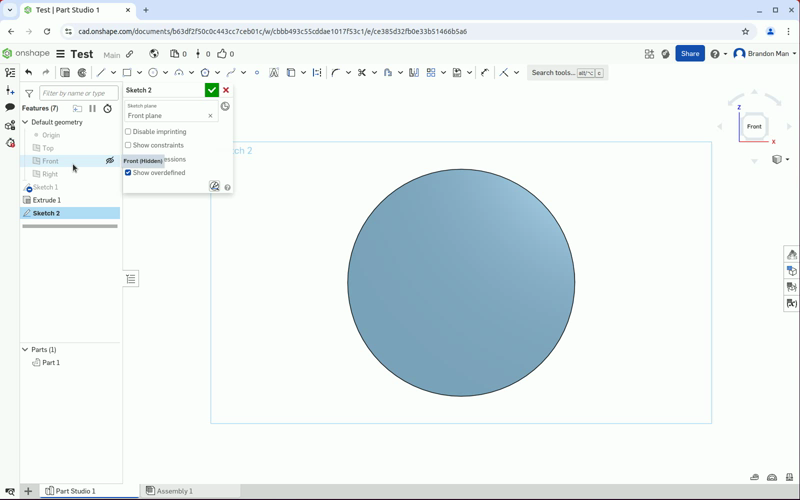
mouse_move(73, 352)
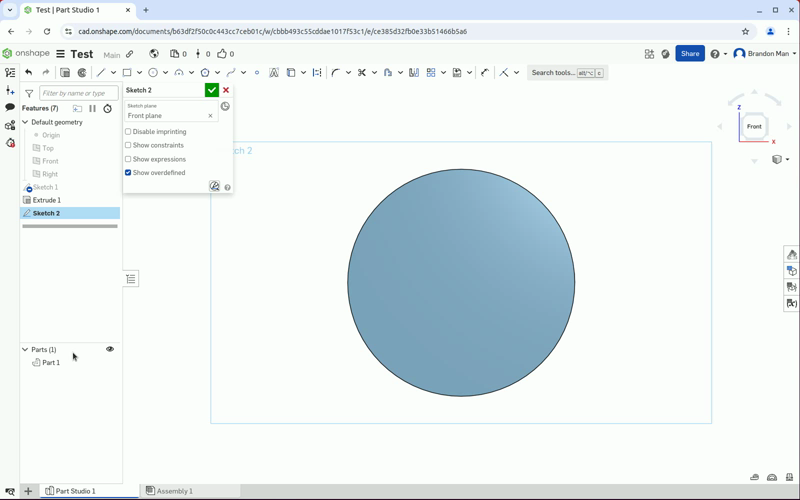
key(y)
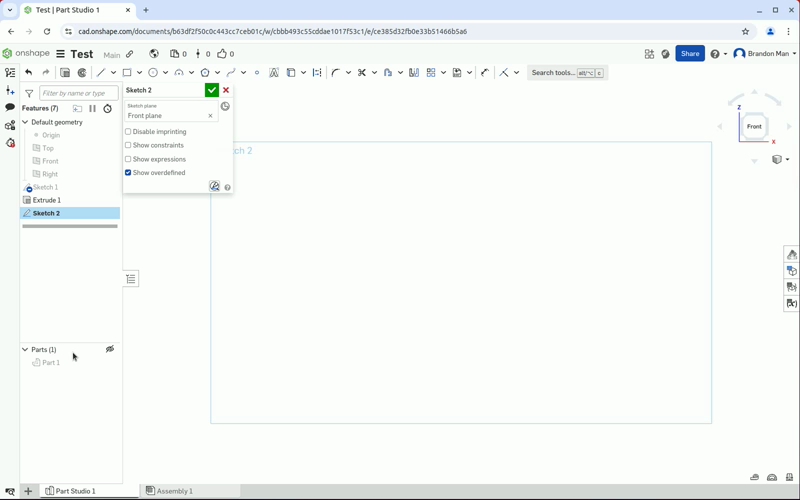
key(c)
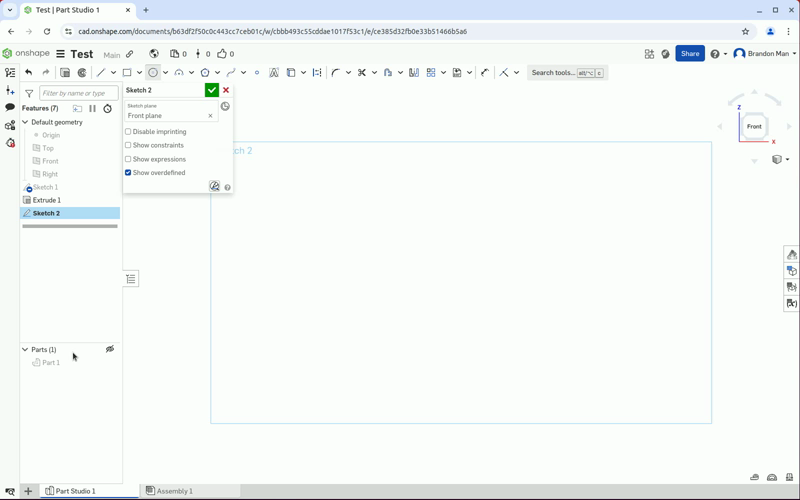
key_down(shift)
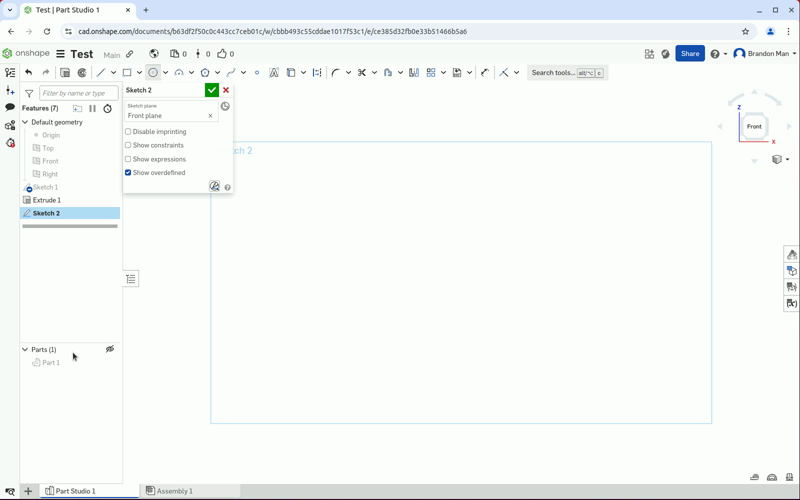
mouse_move(486, 228)
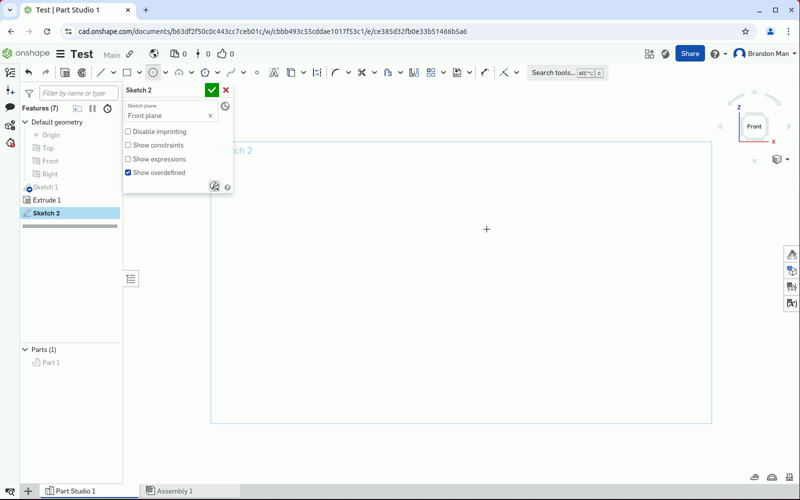
click(486, 228)
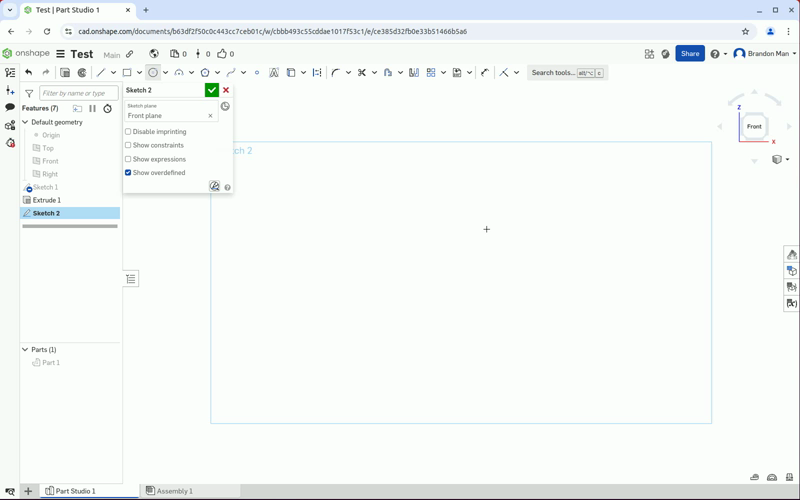
key_up(shift)
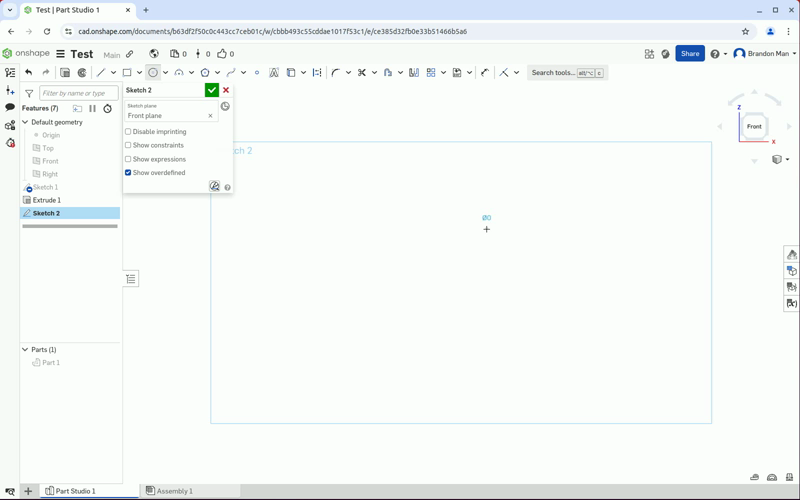
mouse_move(504, 228)
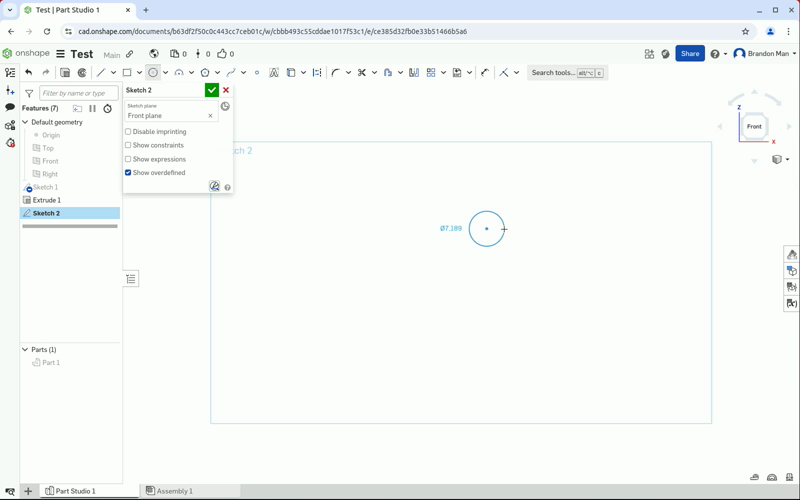
click(504, 228)
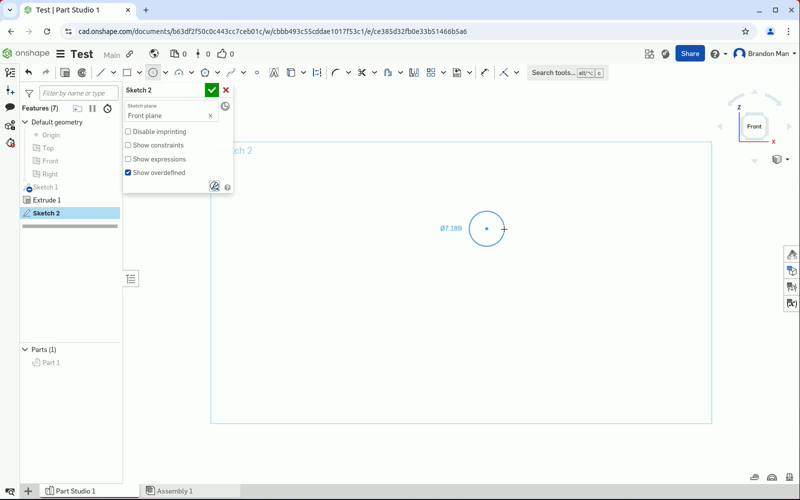
key(esc)
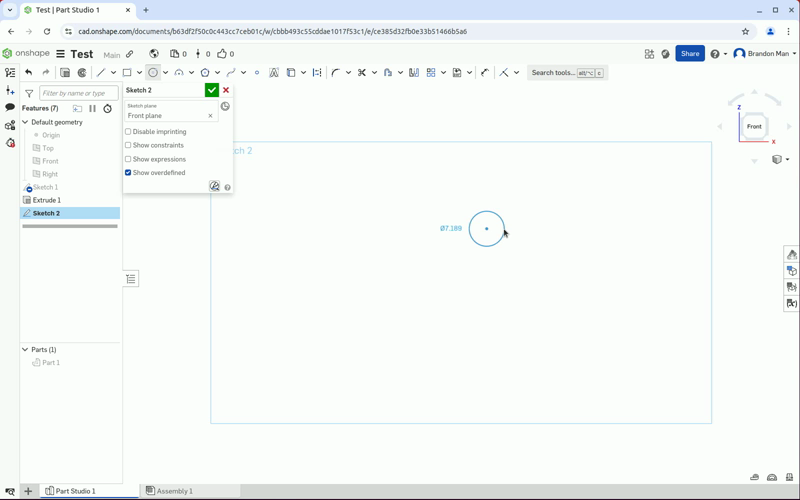
mouse_move(496, 221)
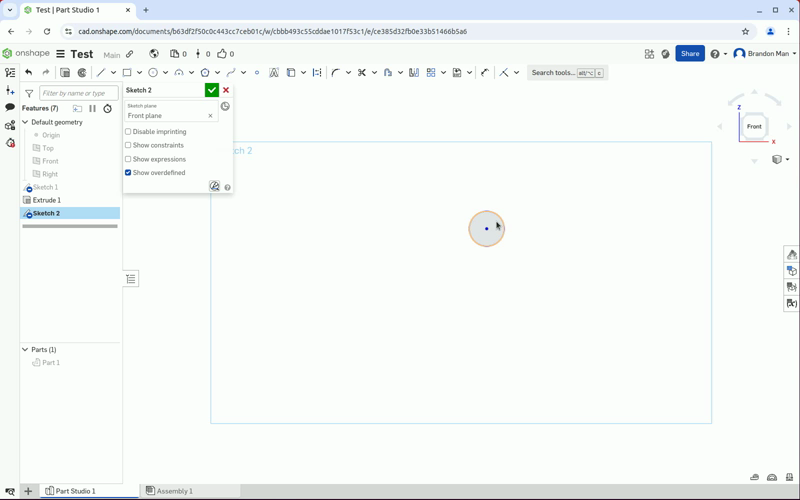
scroll(6)
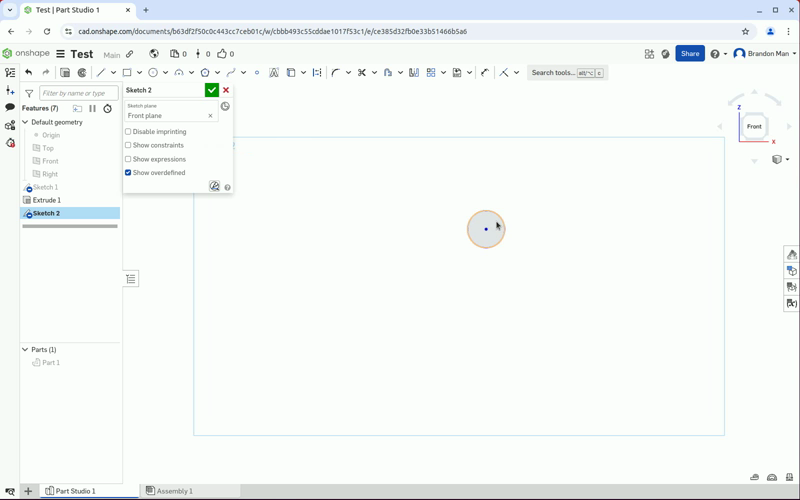
scroll(6)
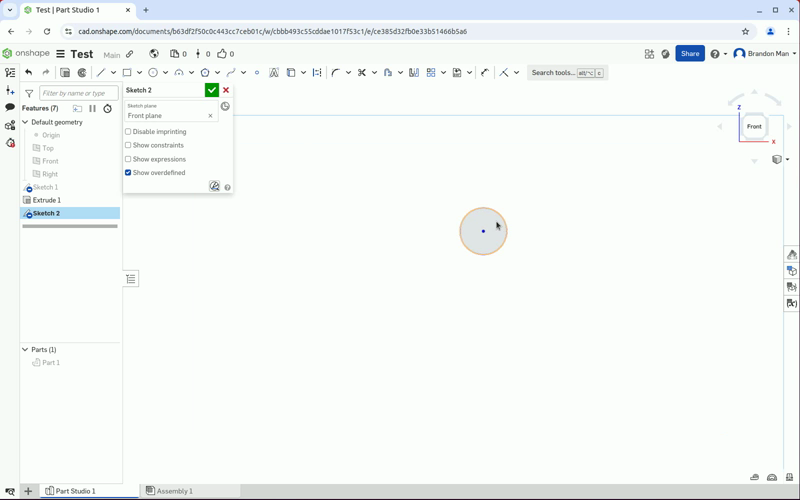
scroll(6)
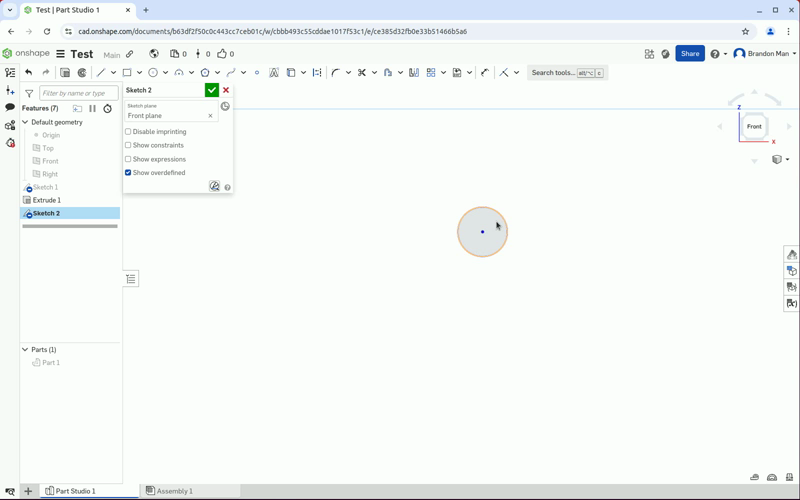
scroll(6)
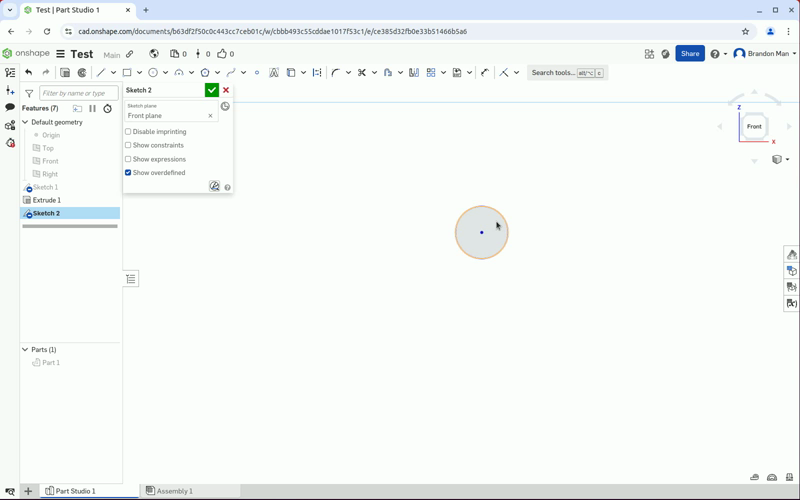
scroll(6)
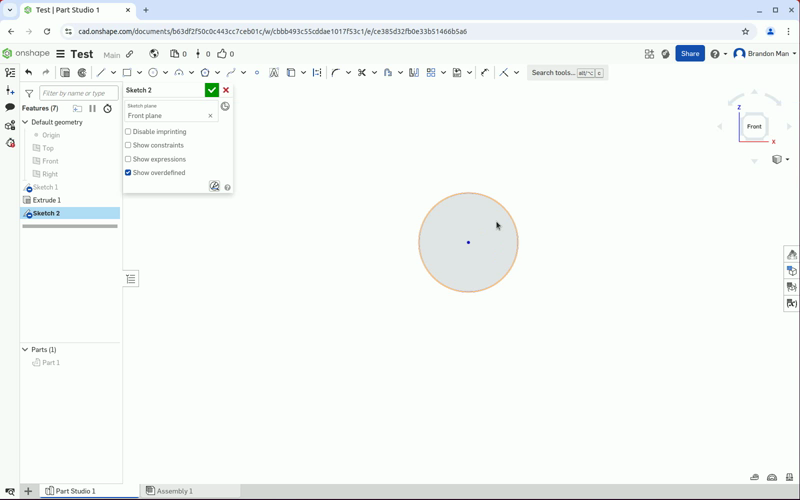
scroll(6)
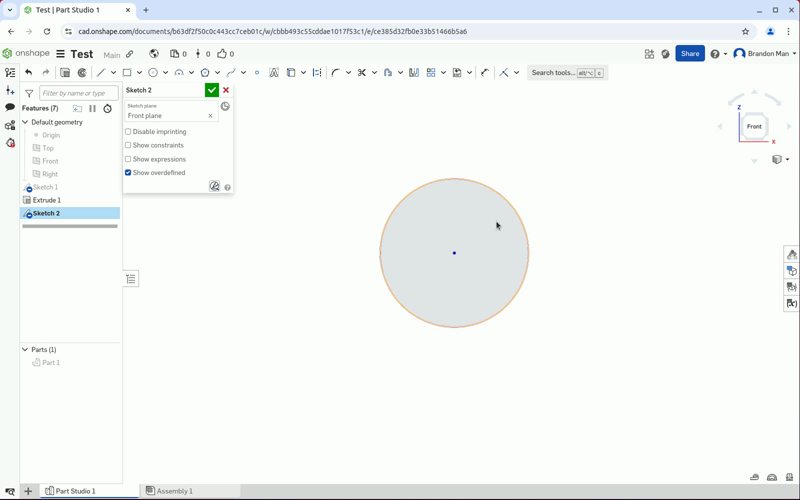
scroll(6)
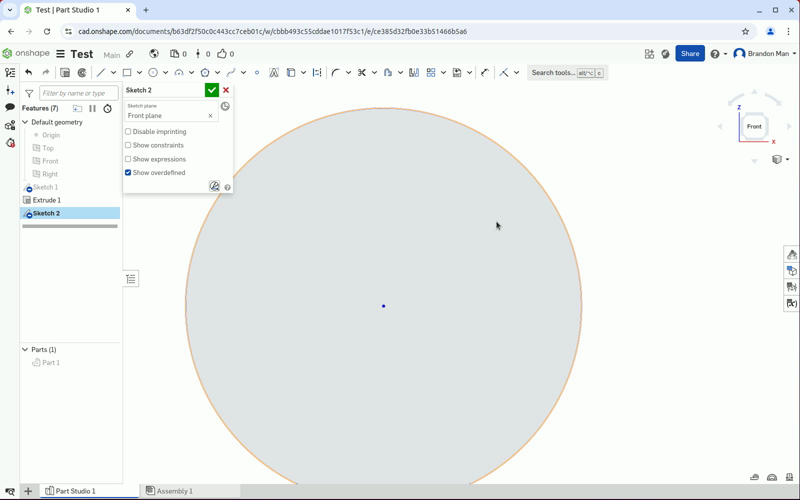
click(496, 221)
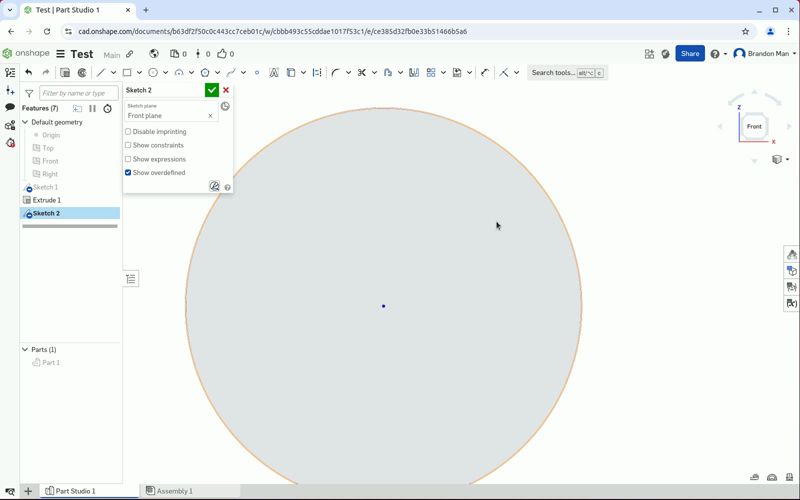
scroll(-6)
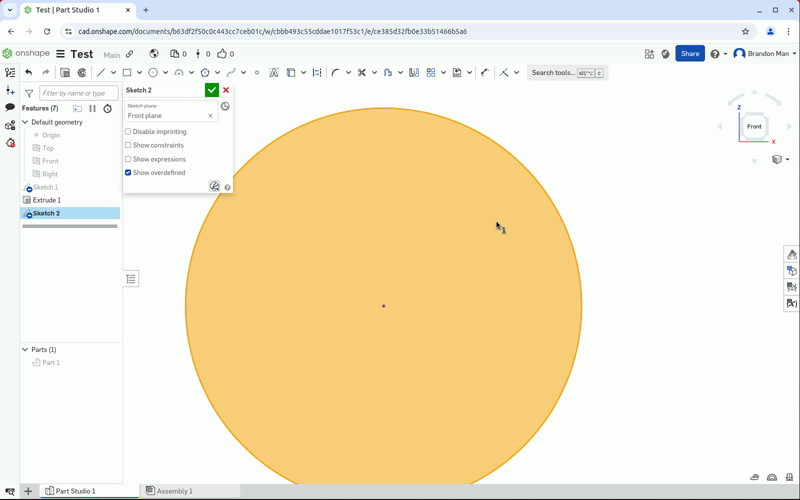
scroll(-6)
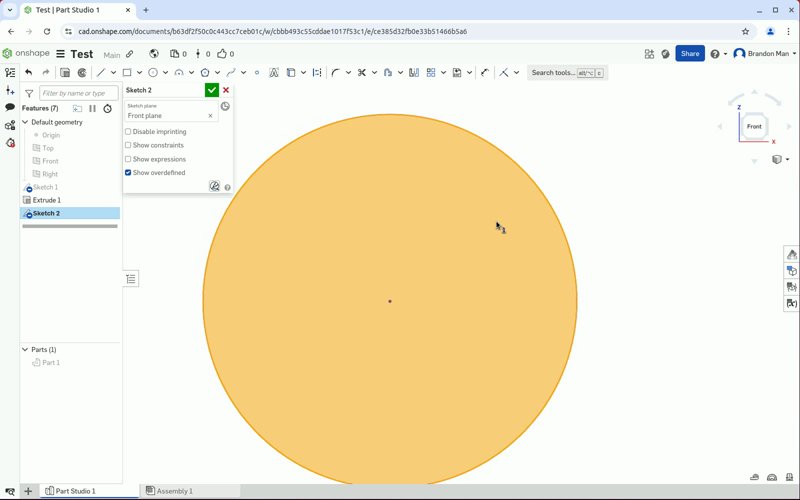
scroll(-6)
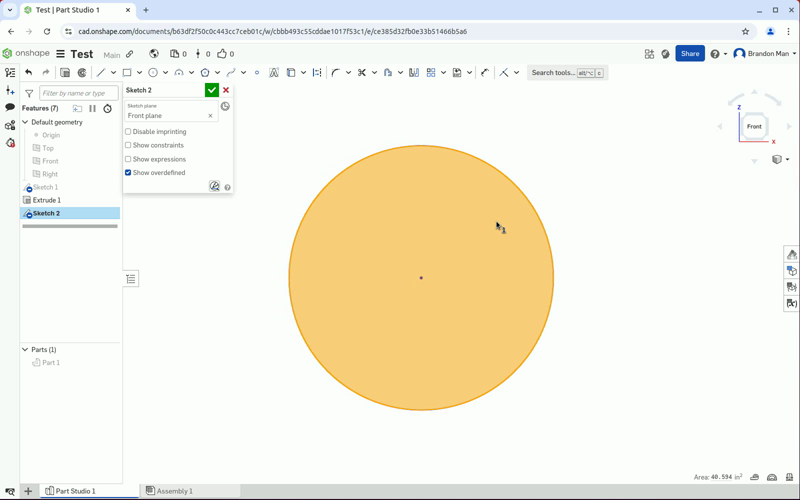
scroll(-6)
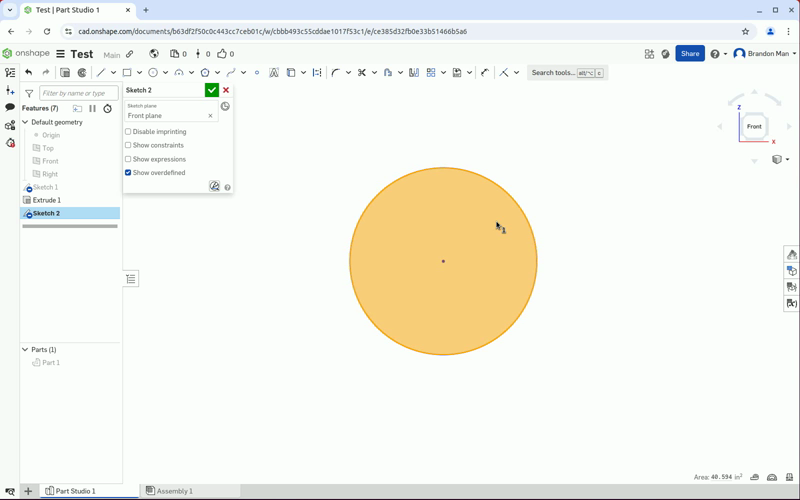
scroll(-6)
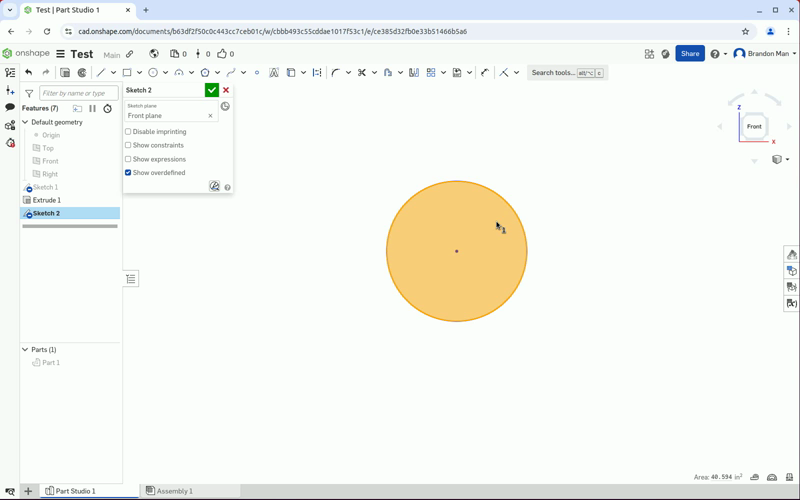
scroll(-6)
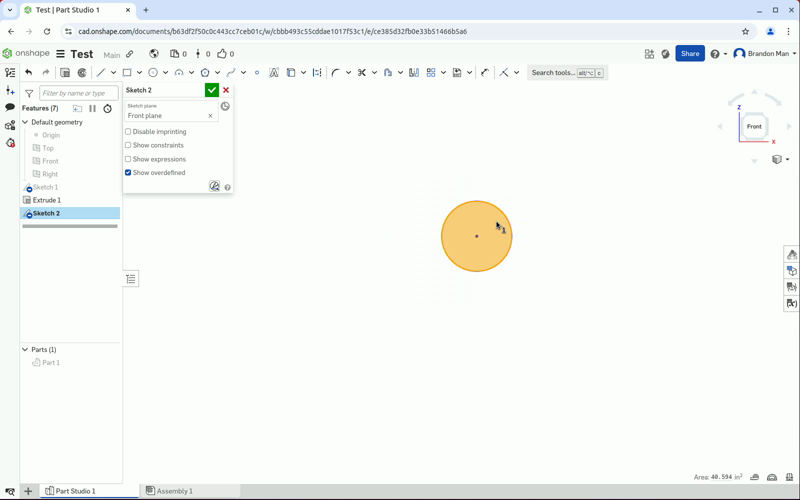
scroll(-6)
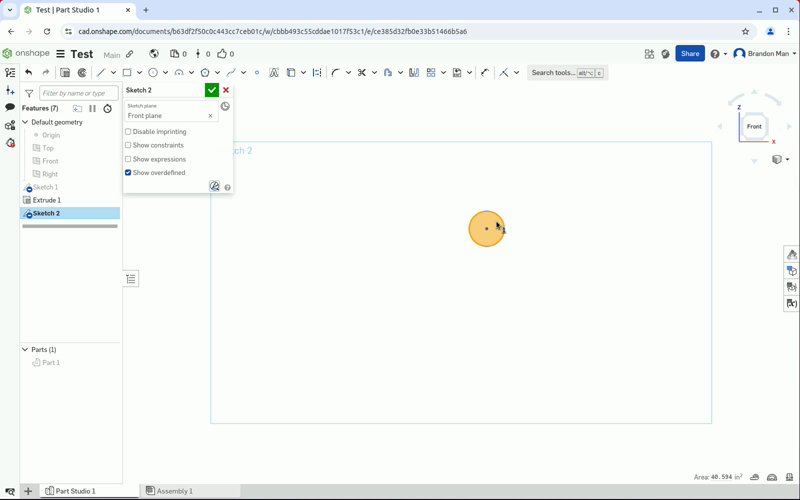
mouse_move(73, 352)
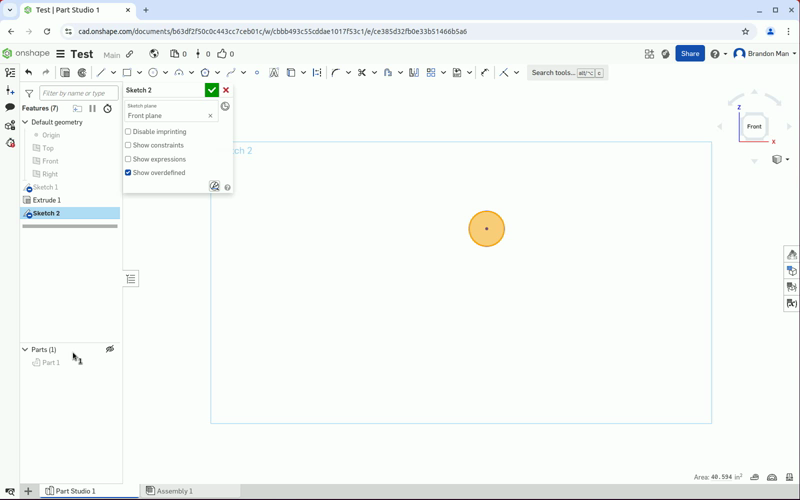
key(shift+y)
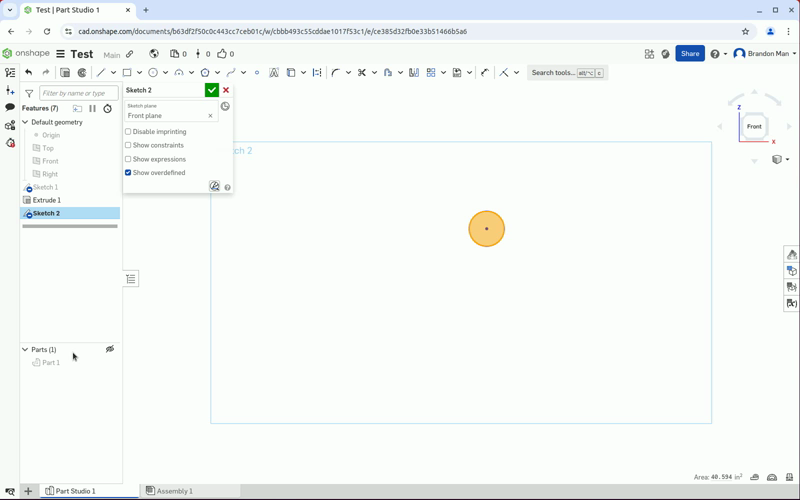
key(shift+e)
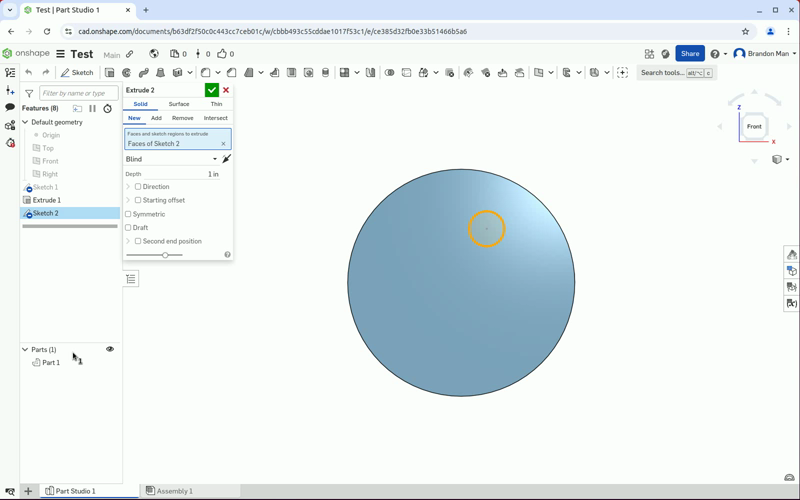
mouse_move(143, 106)
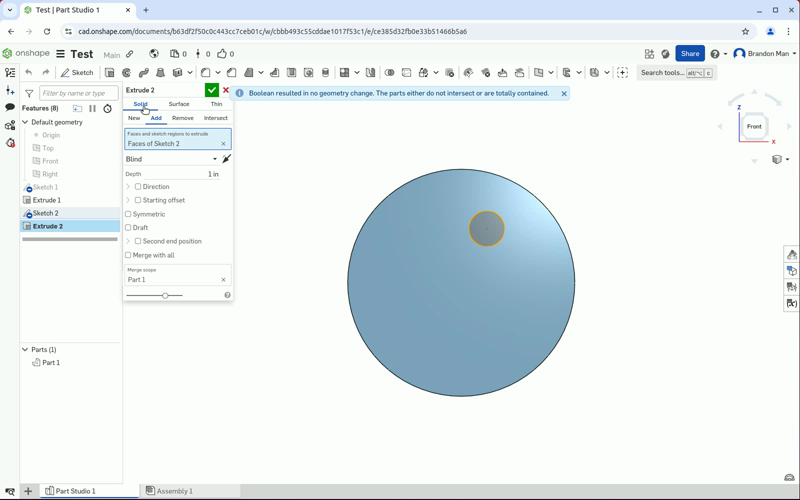
click(143, 106)
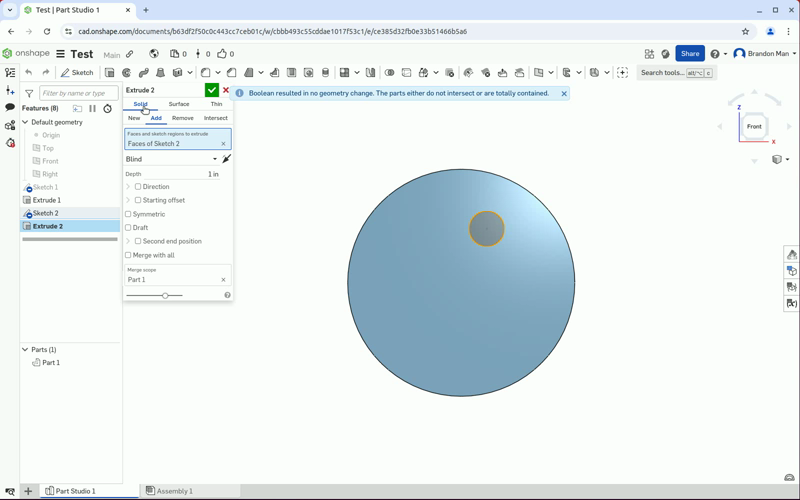
mouse_move(137, 120)
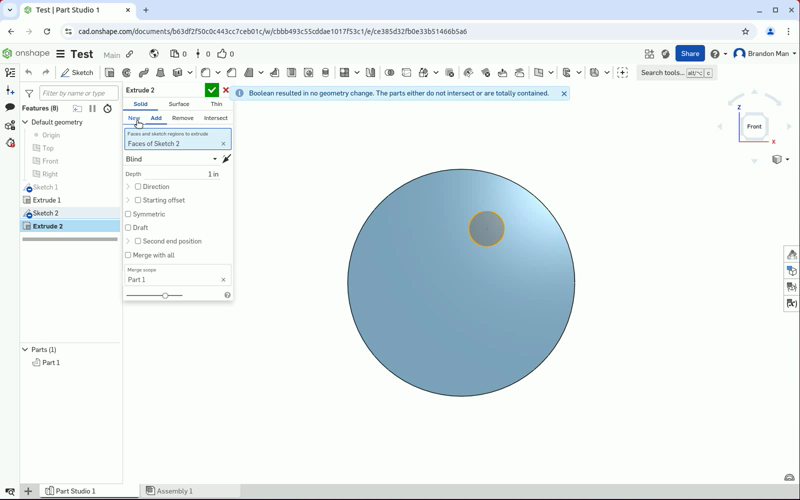
click(137, 120)
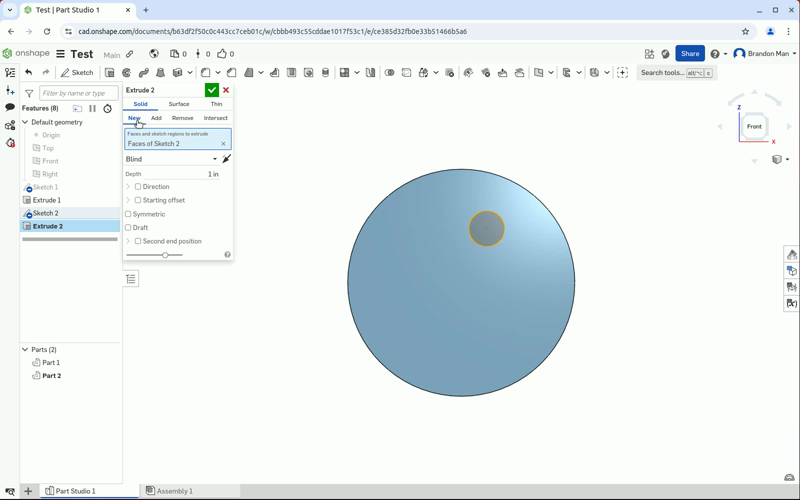
key(tab, 4)
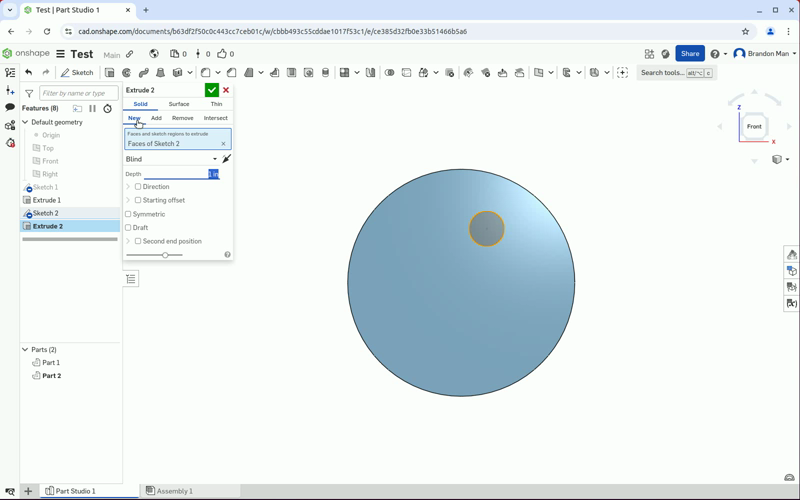
text(6.74)
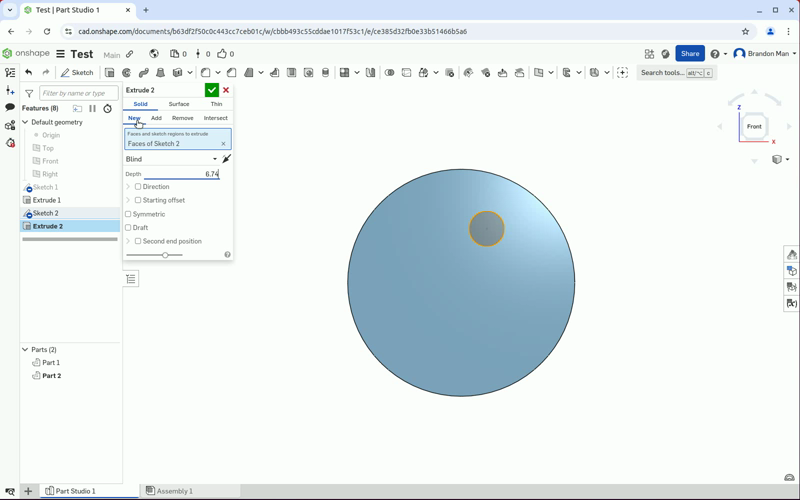
key(enter)
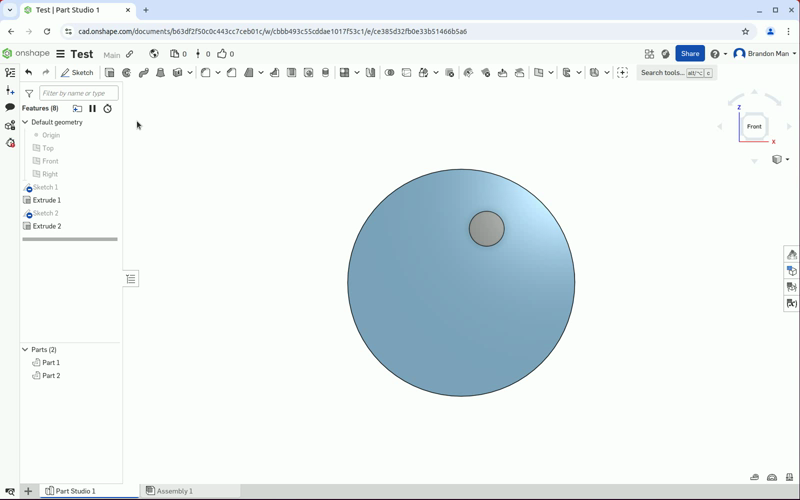
key(shift+h)
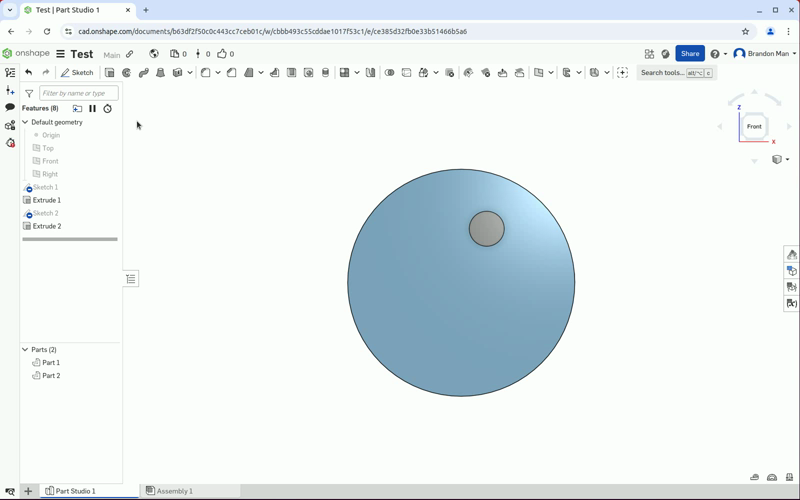
key(shift+h)
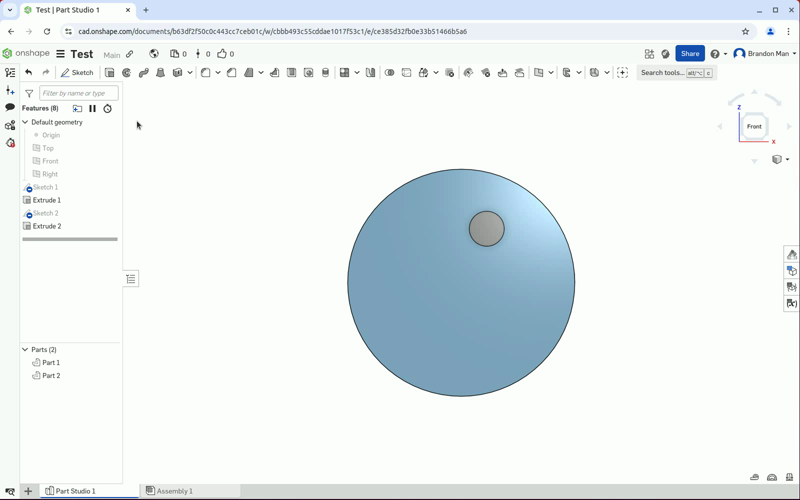
mouse_move(73, 189)
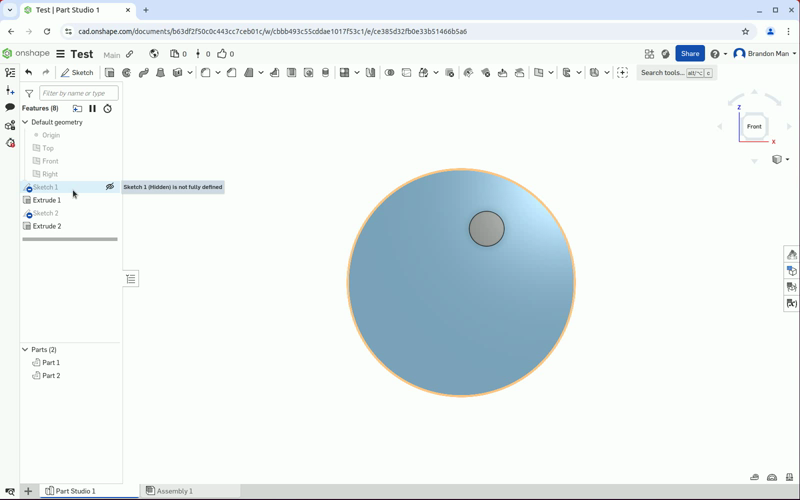
click(73, 189)
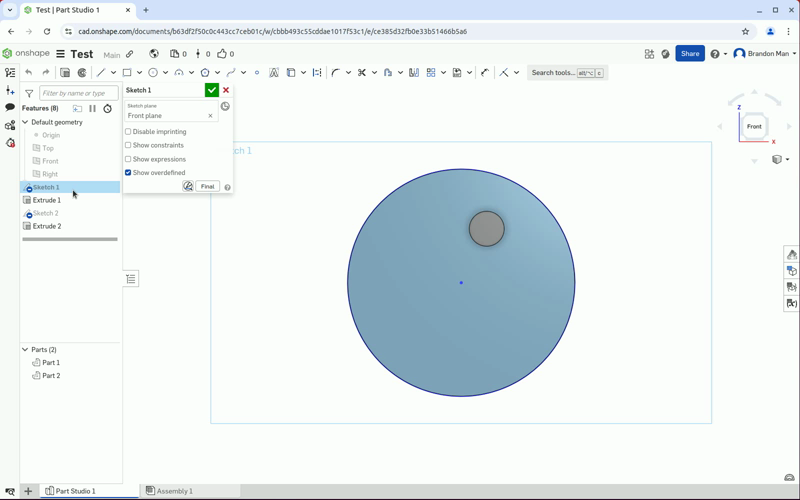
mouse_move(229, 92)
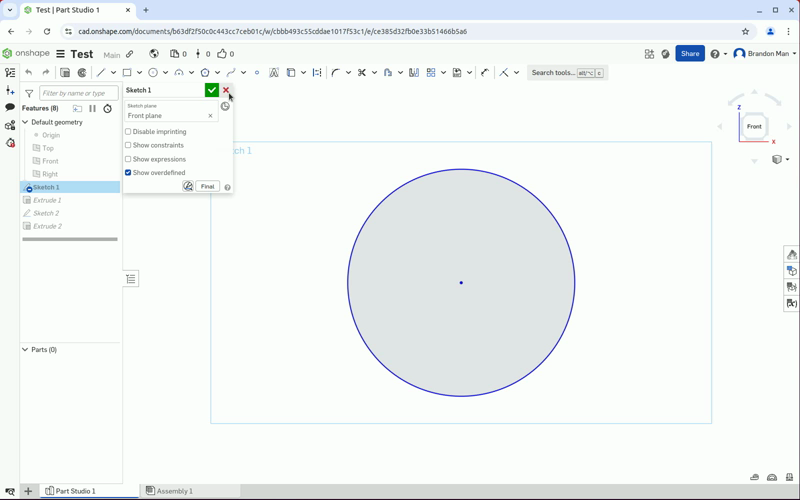
click(229, 92)
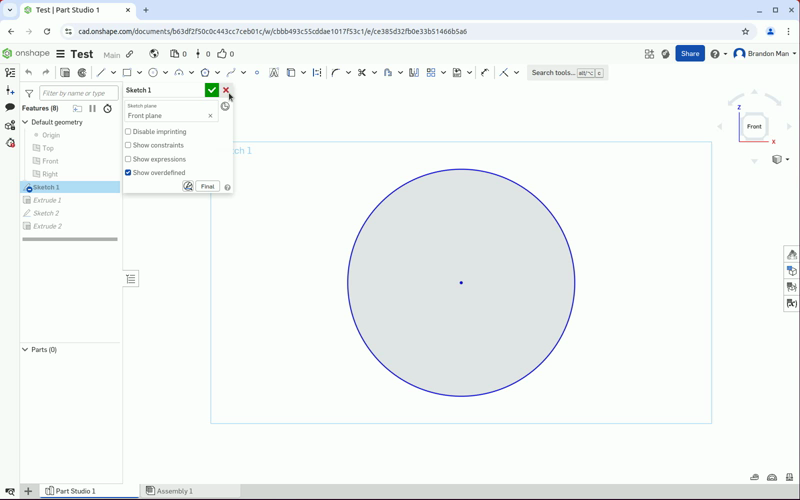
key(shift+s)
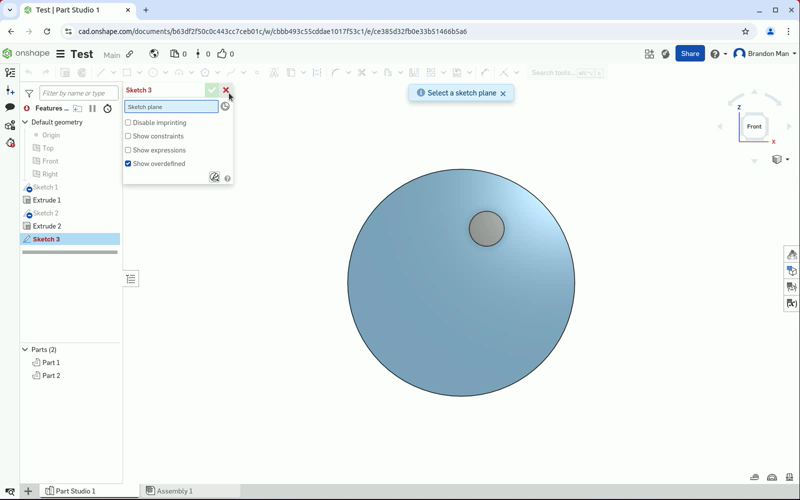
mouse_move(73, 163)
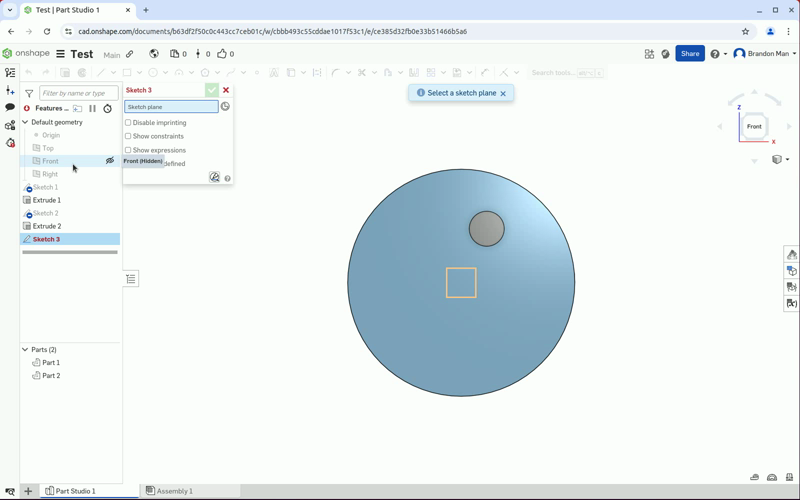
click(73, 163)
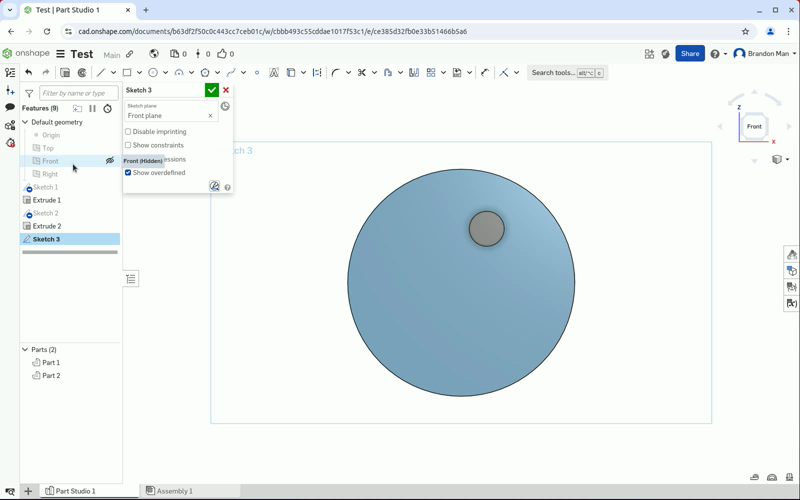
mouse_move(73, 352)
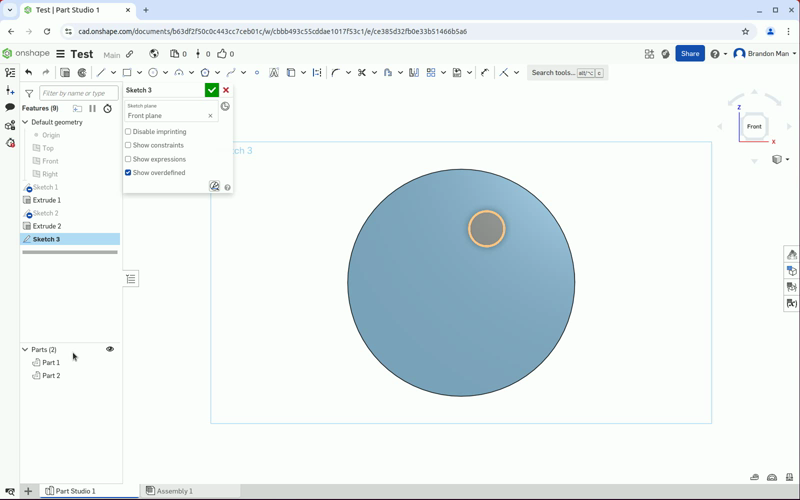
key(y)
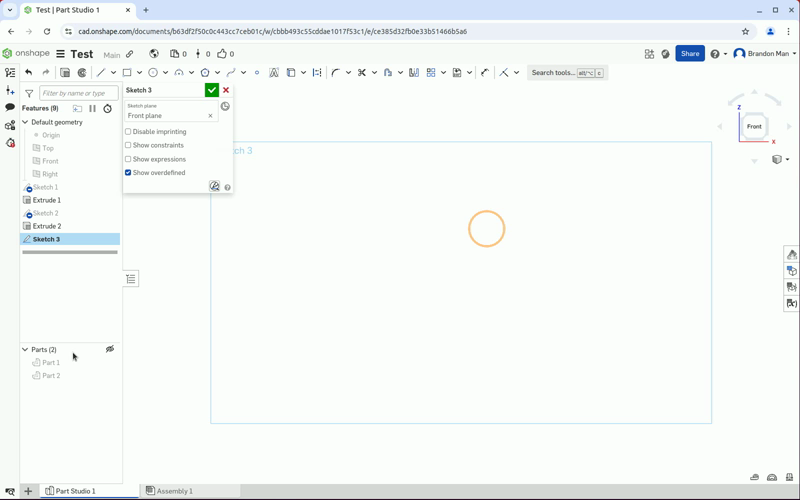
key(c)
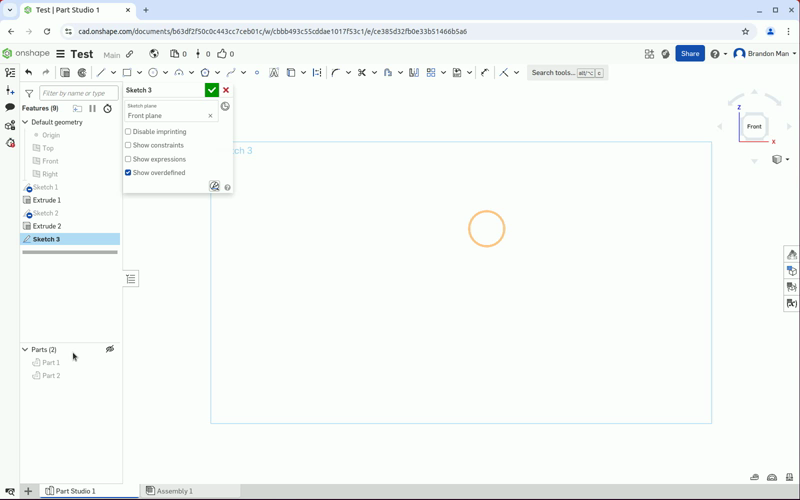
key_down(shift)
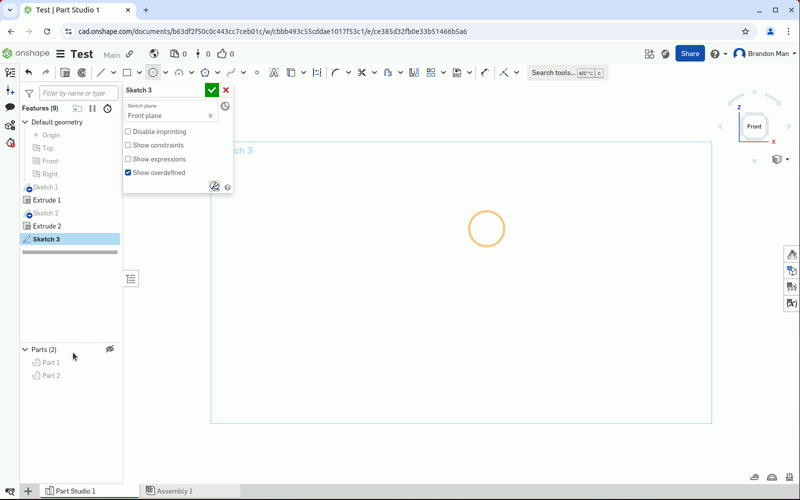
mouse_move(429, 227)
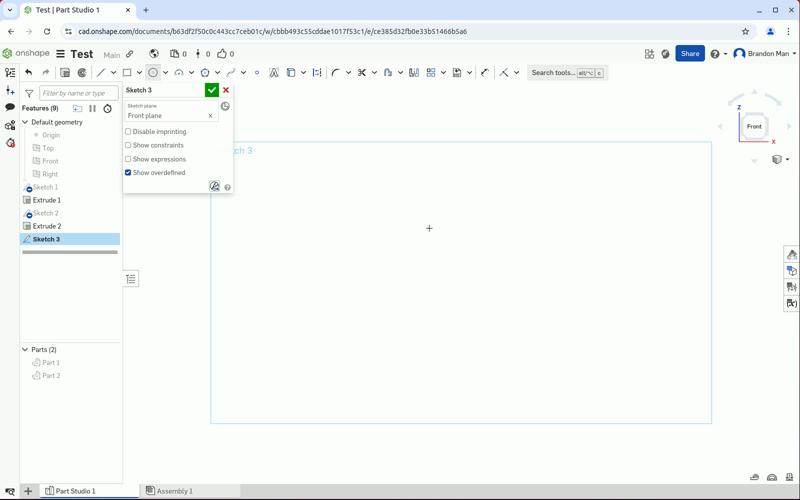
click(429, 227)
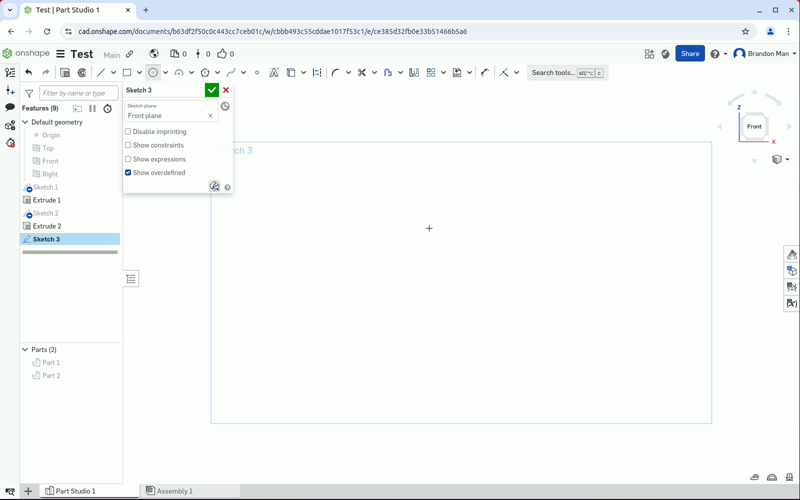
key_up(shift)
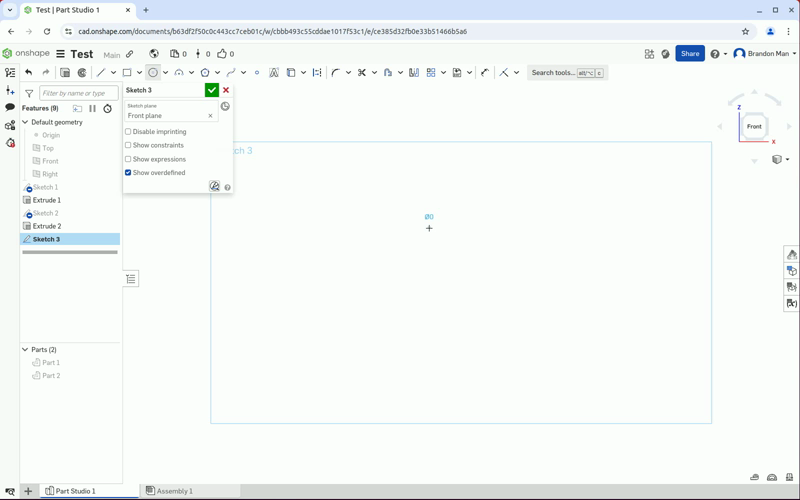
mouse_move(447, 227)
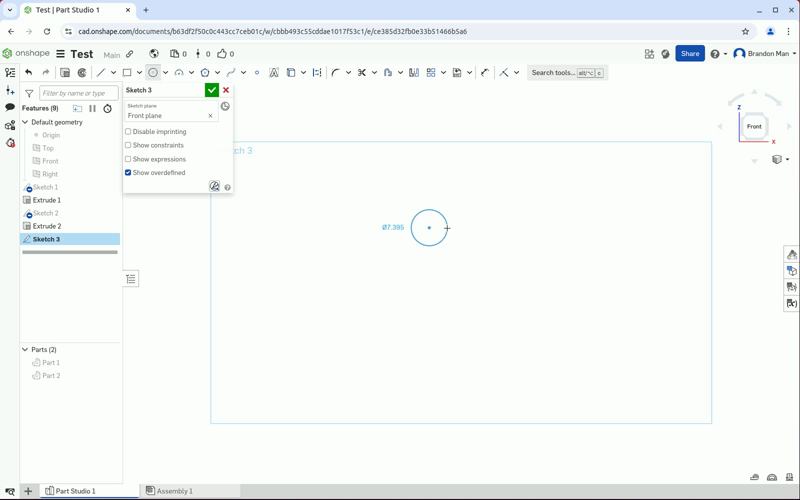
click(447, 227)
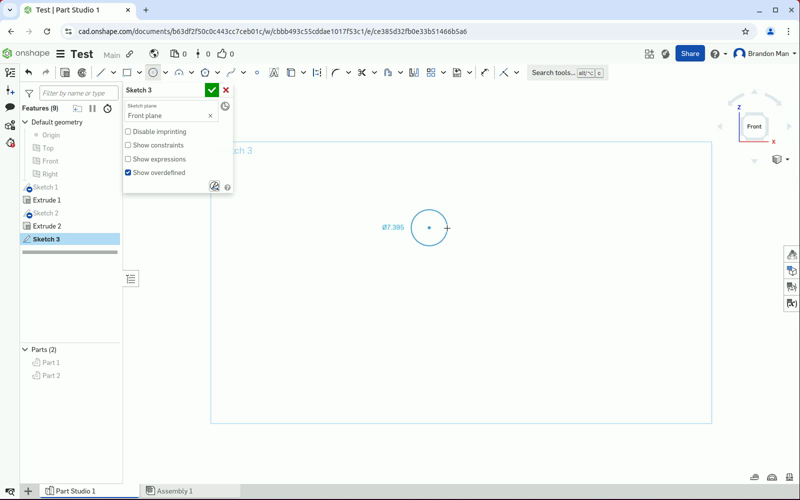
key(esc)
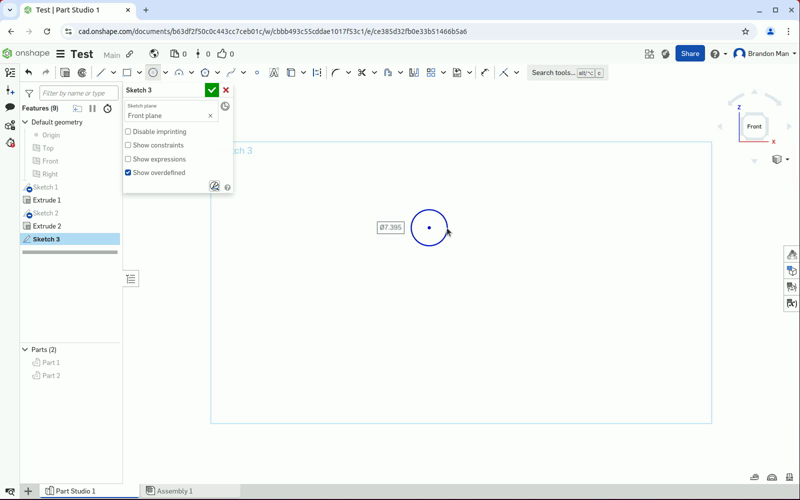
mouse_move(428, 215)
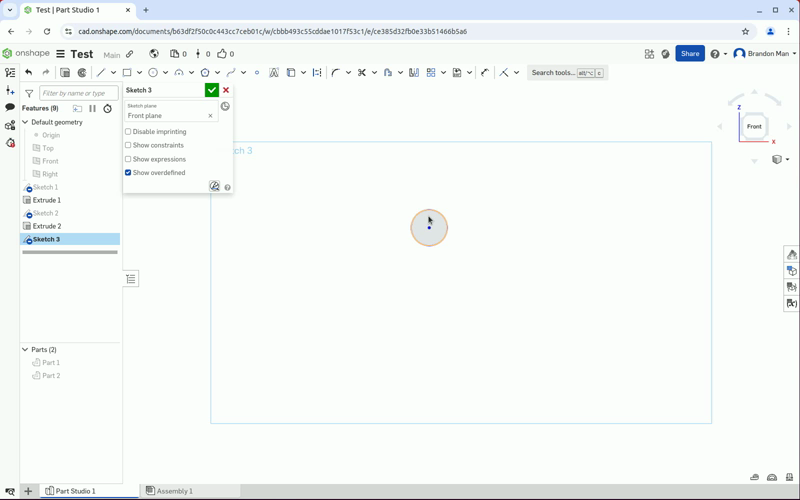
scroll(6)
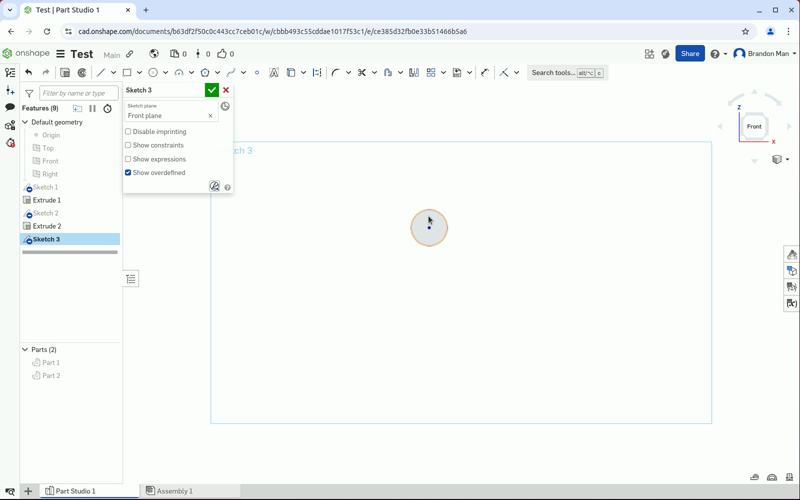
scroll(6)
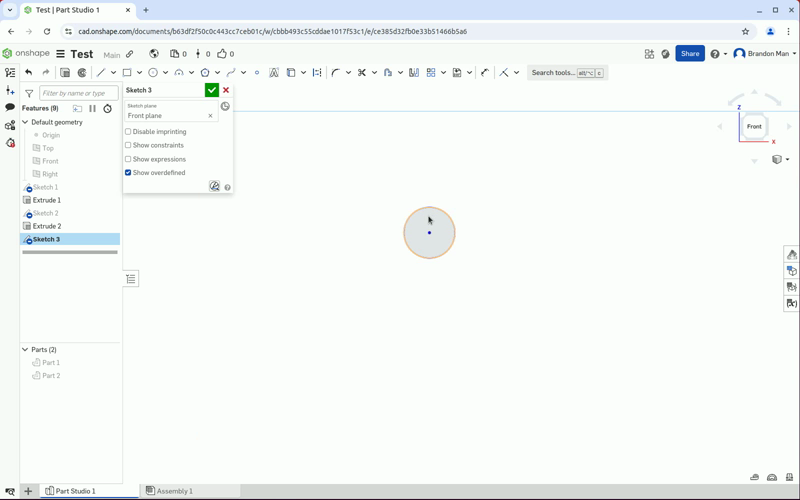
scroll(6)
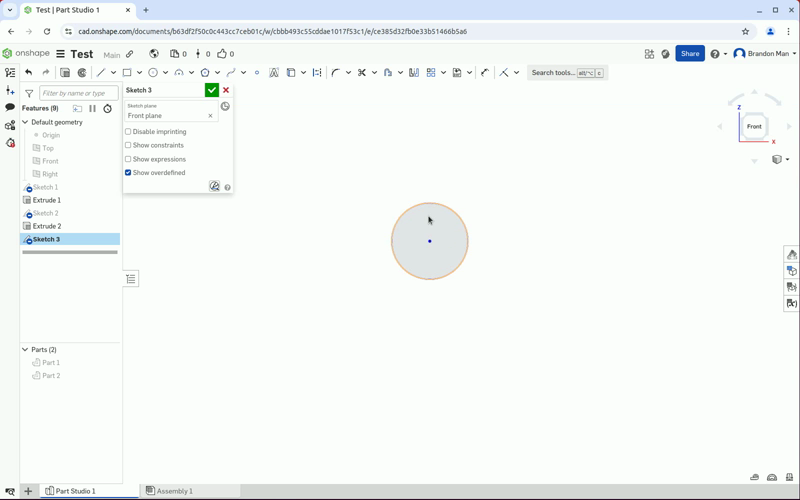
scroll(6)
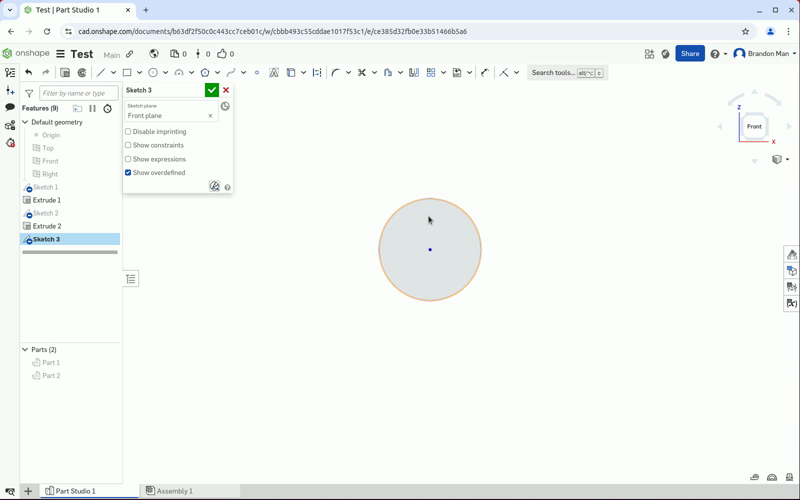
scroll(6)
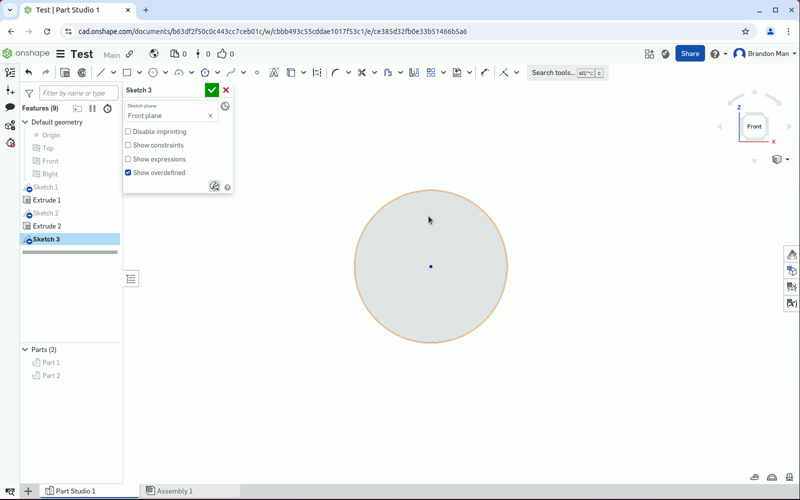
scroll(6)
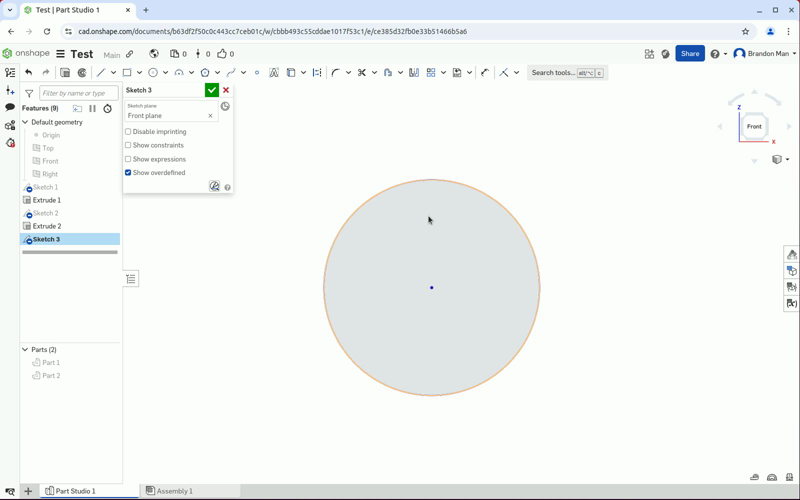
scroll(6)
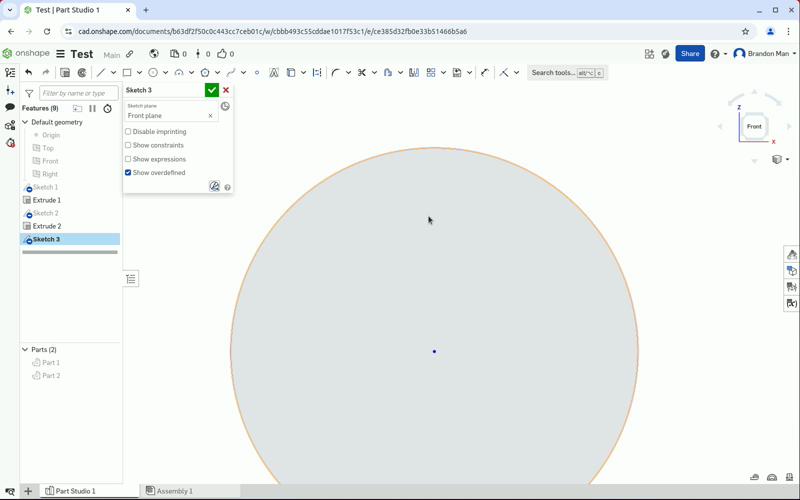
click(428, 215)
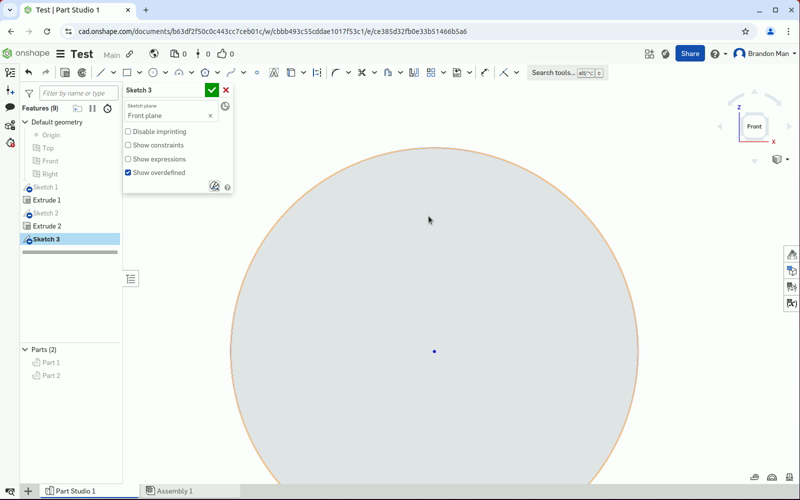
scroll(-6)
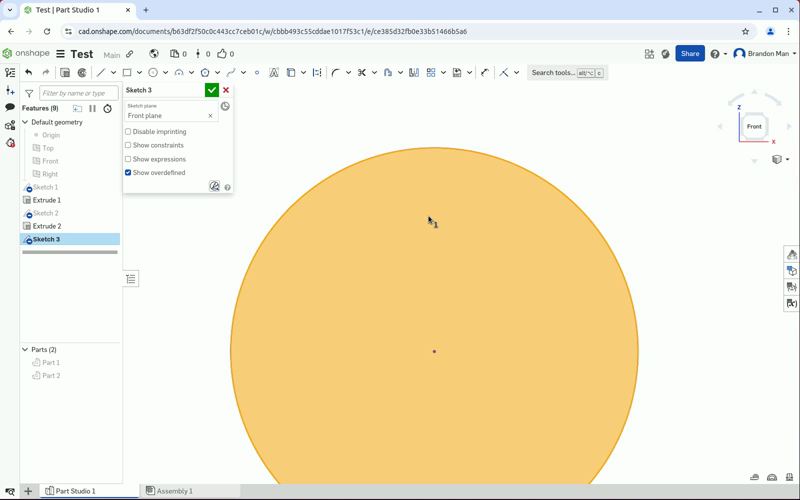
scroll(-6)
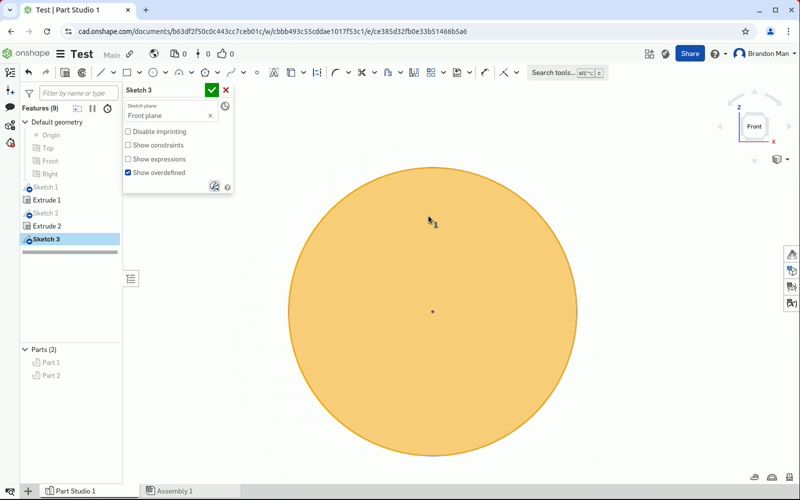
scroll(-6)
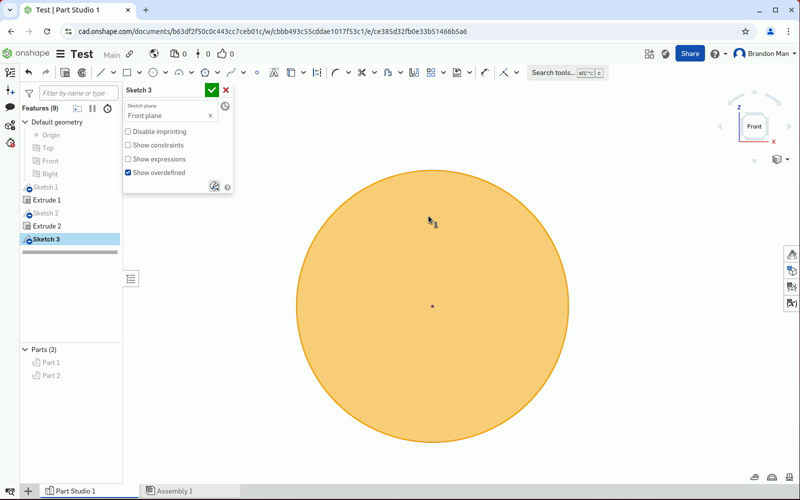
scroll(-6)
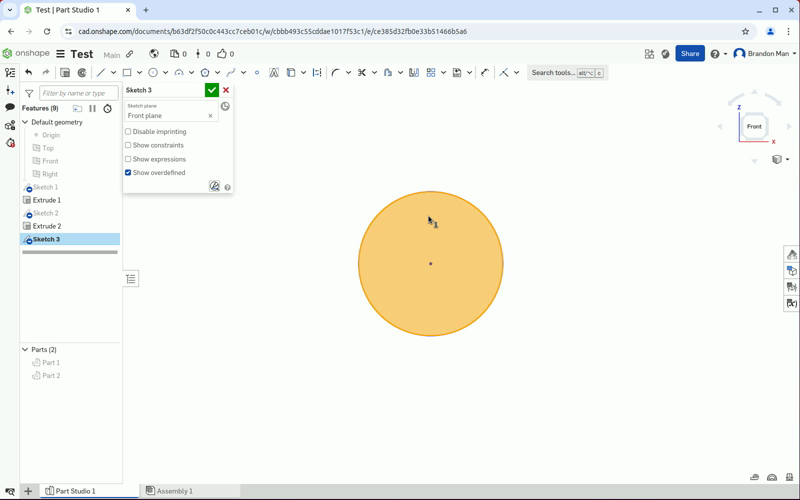
scroll(-6)
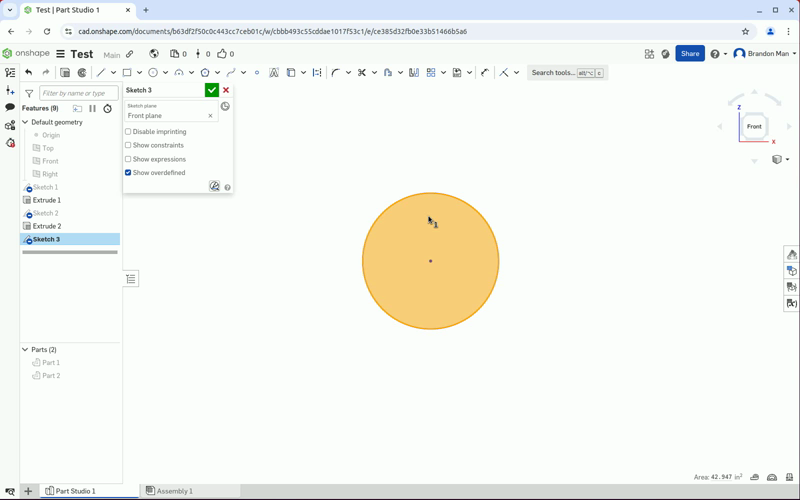
scroll(-6)
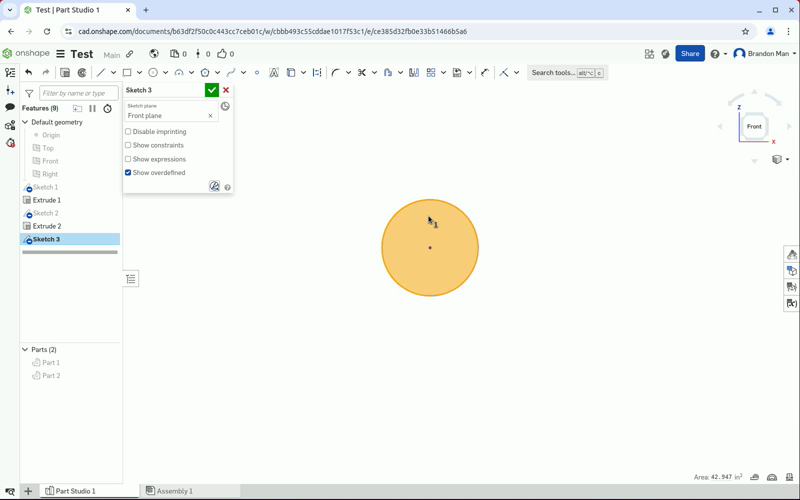
scroll(-6)
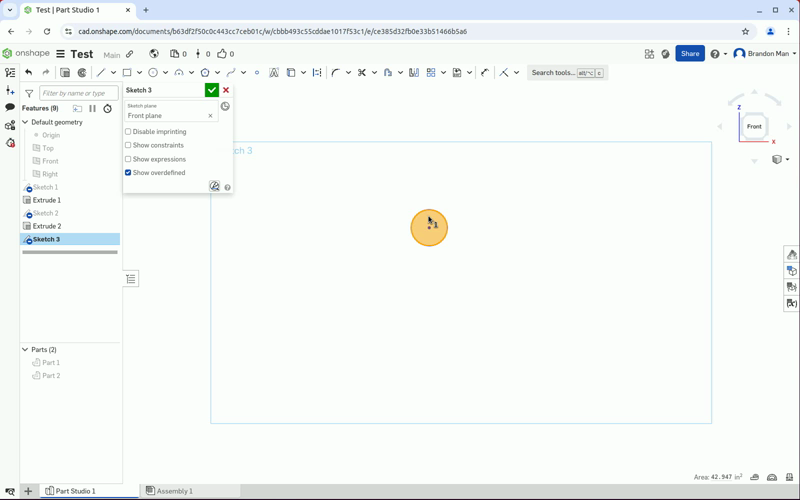
mouse_move(73, 352)
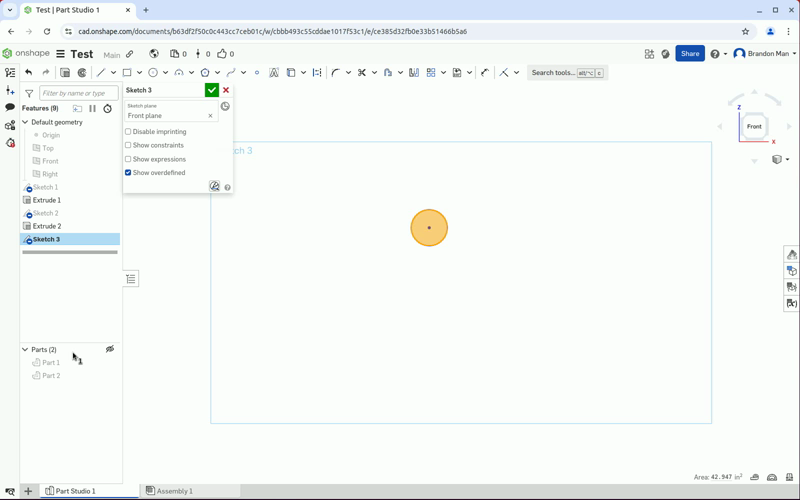
key(shift+y)
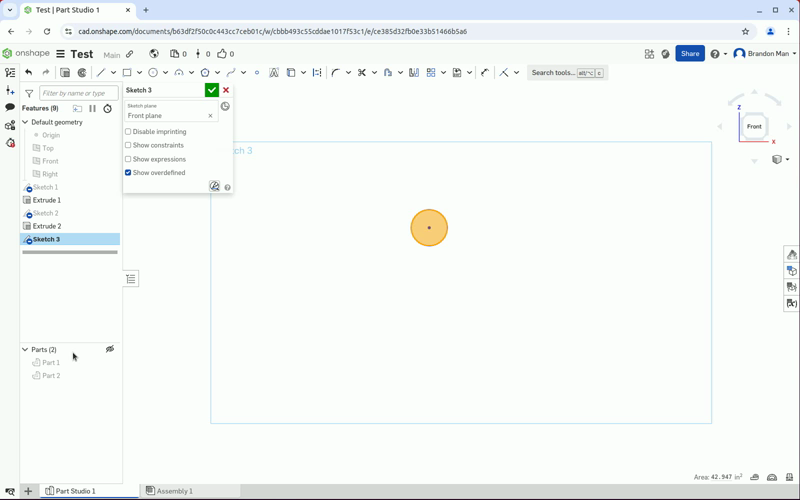
key(shift+e)
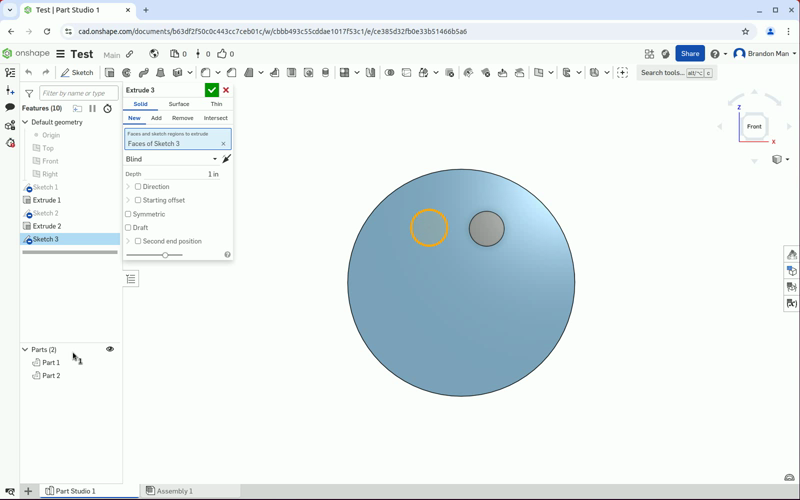
mouse_move(143, 106)
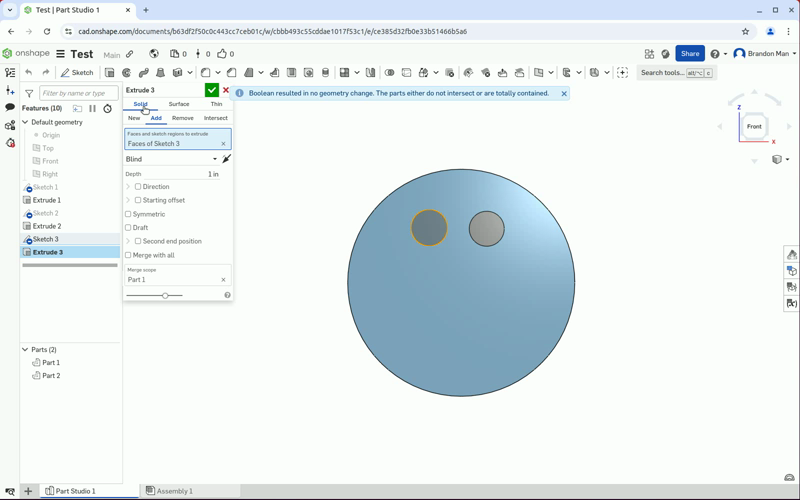
click(143, 106)
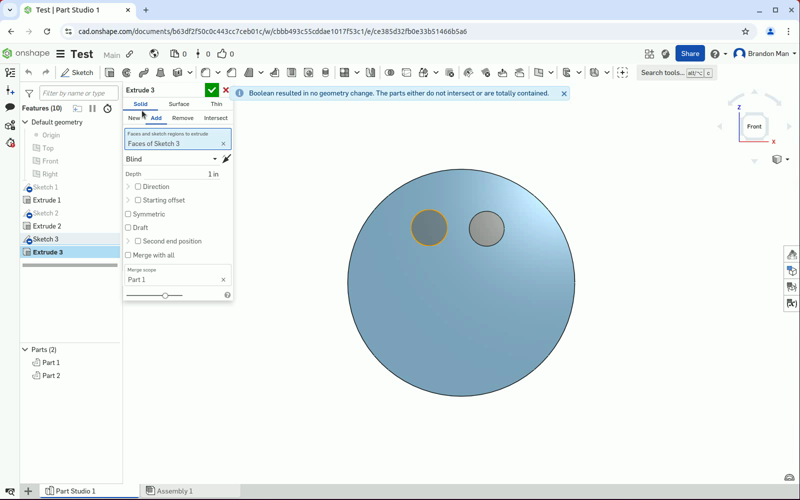
mouse_move(137, 120)
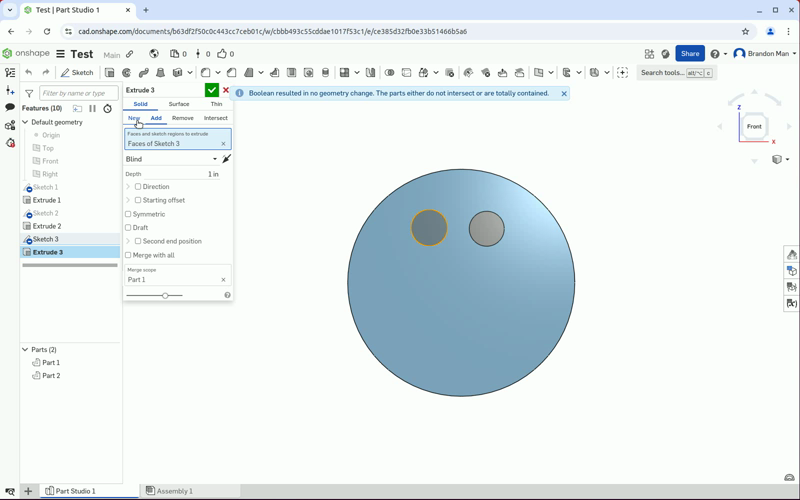
click(137, 120)
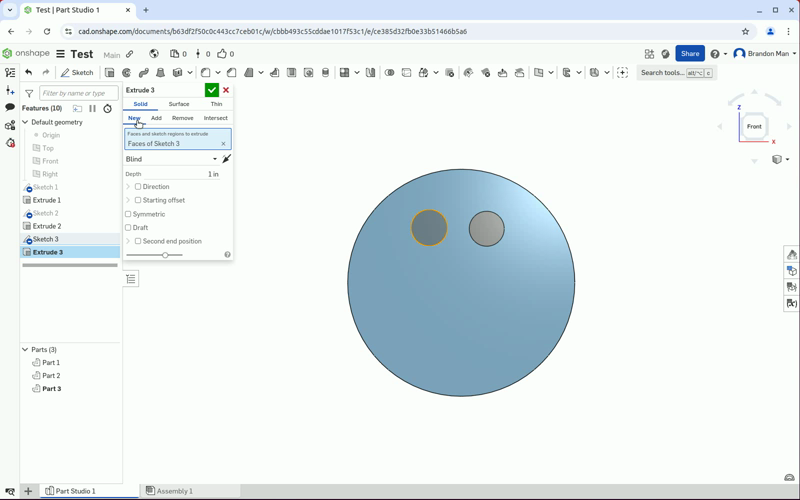
key(tab, 4)
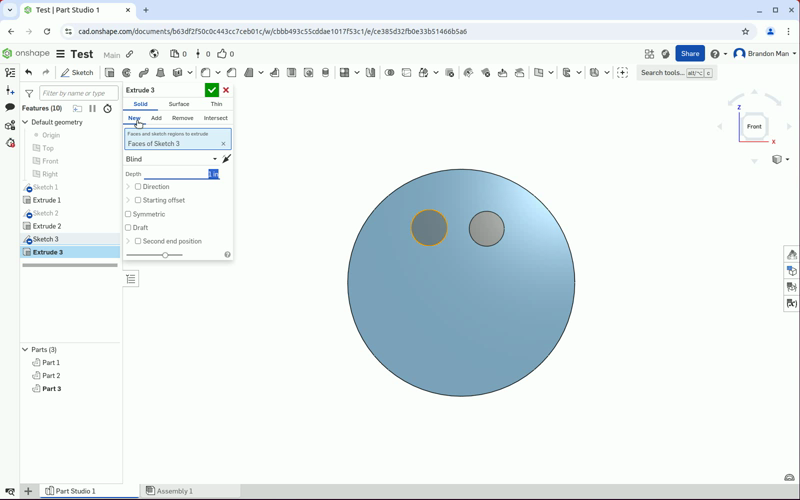
text(6.74)
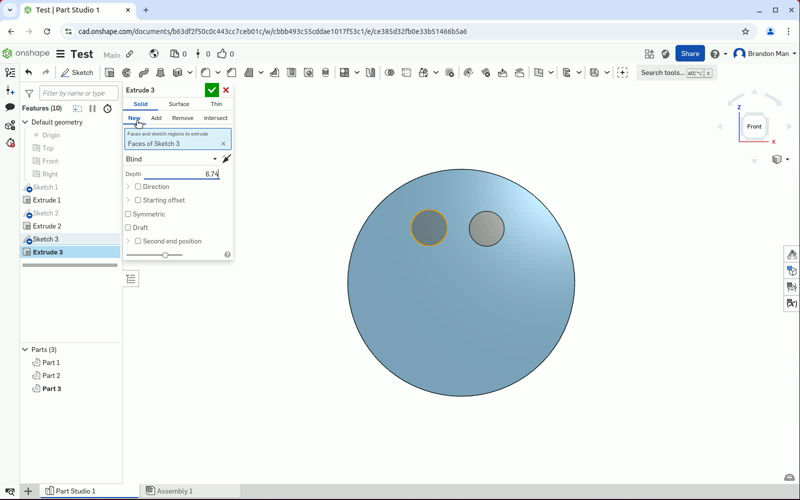
key(enter)
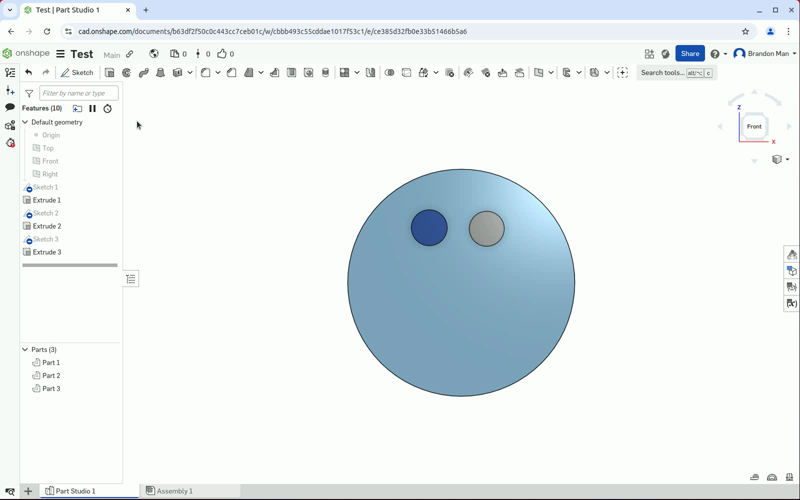
key(shift+h)
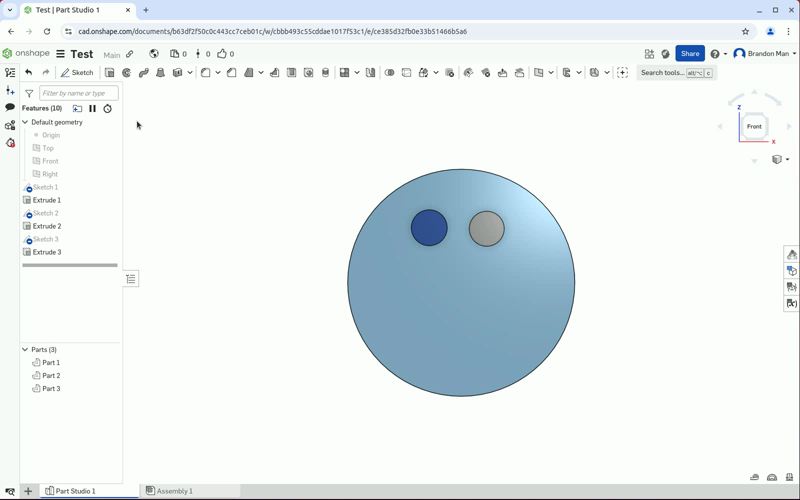
key(shift+h)
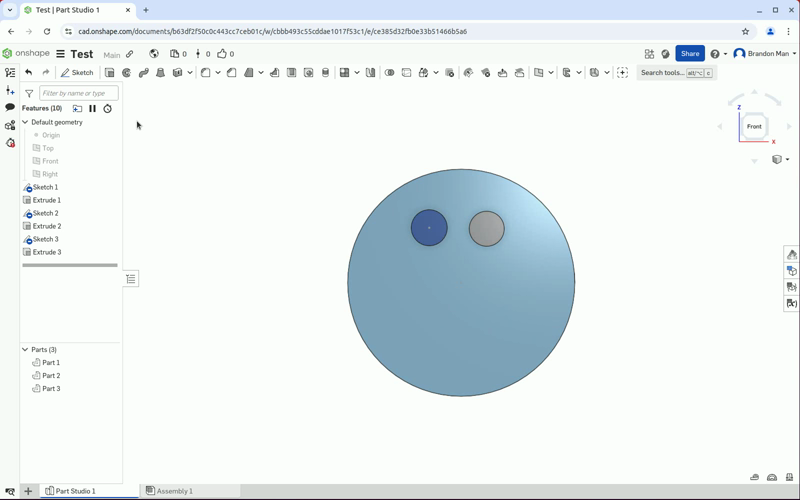
key(shift+7)
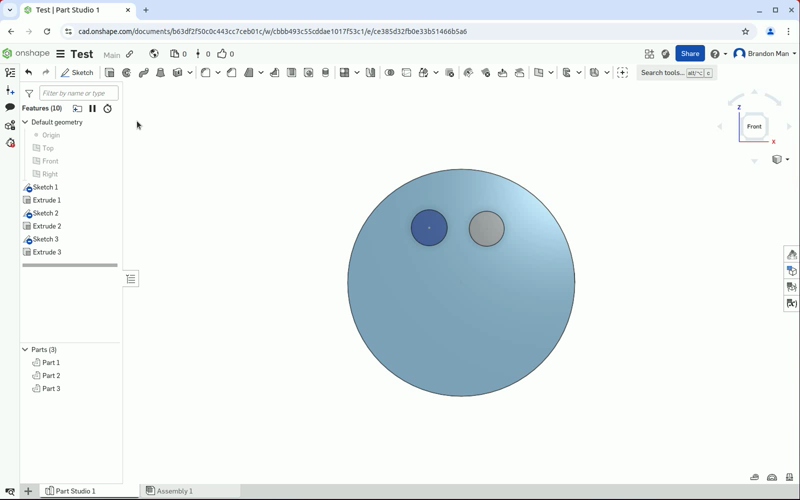
key(left, 2)
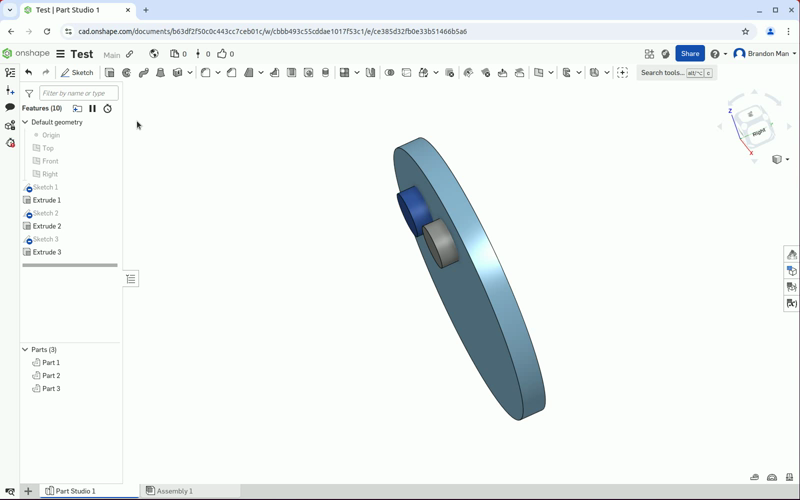
key(down, 2)
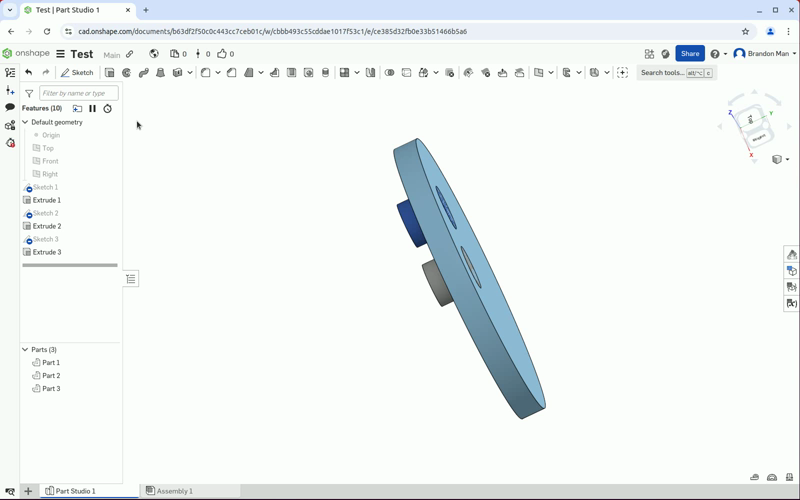
key(up, 2)
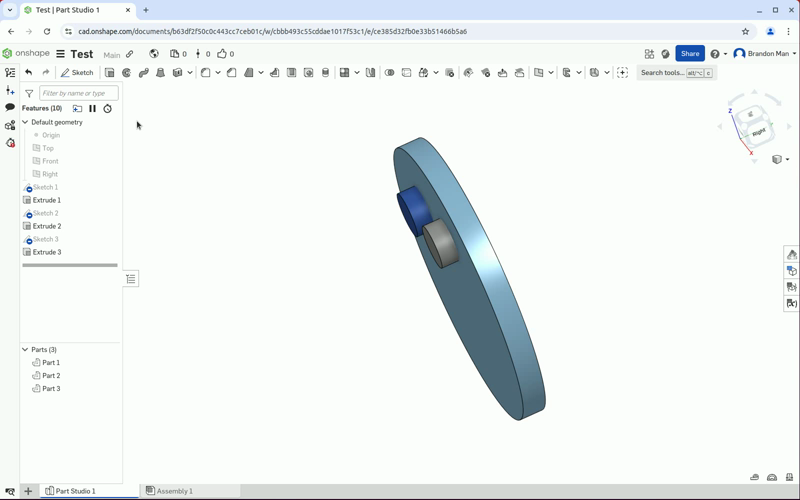
key(right, 2)
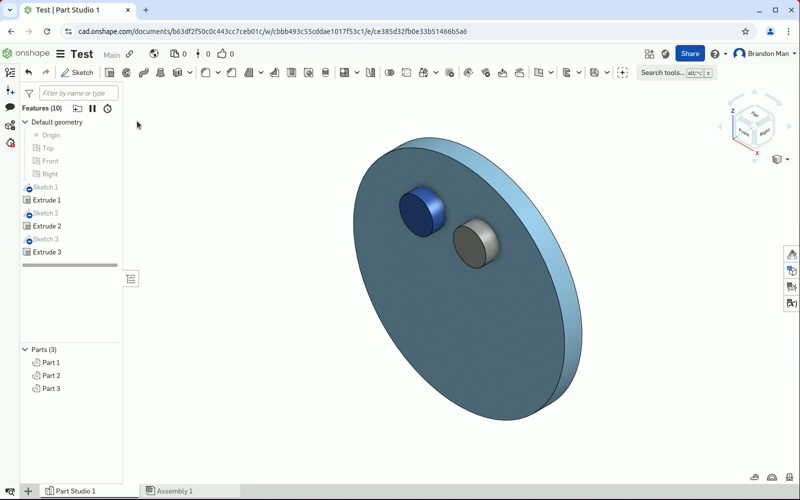
mouse_move(73, 189)
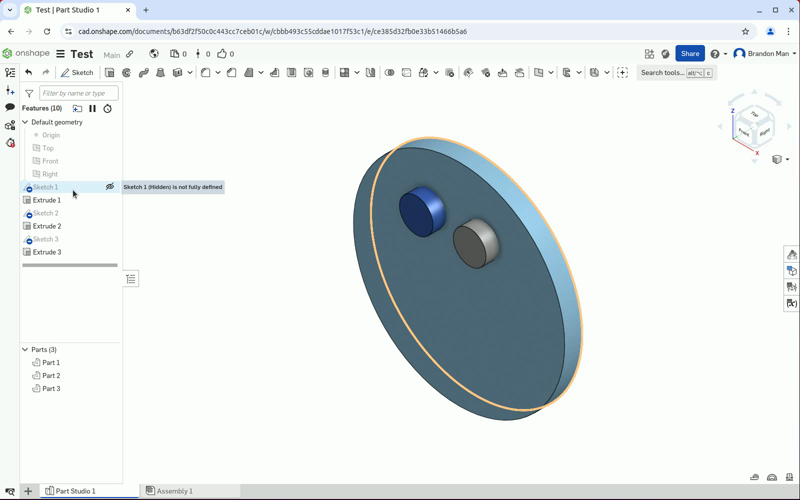
click(73, 189)